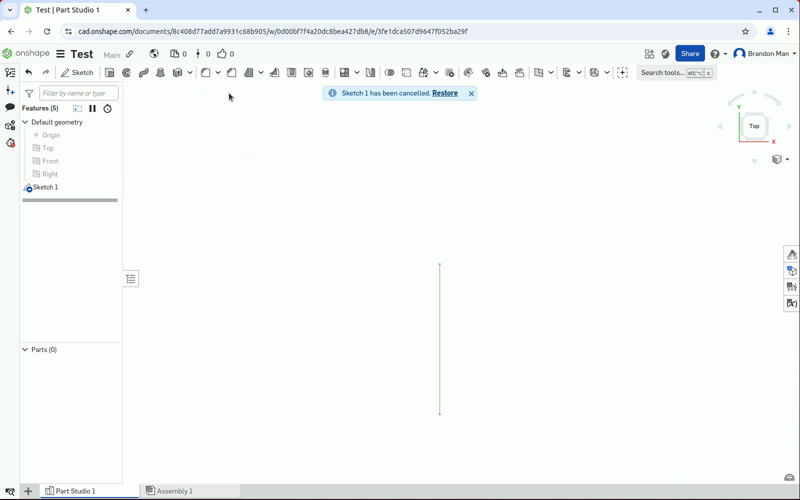
key(shift+h)
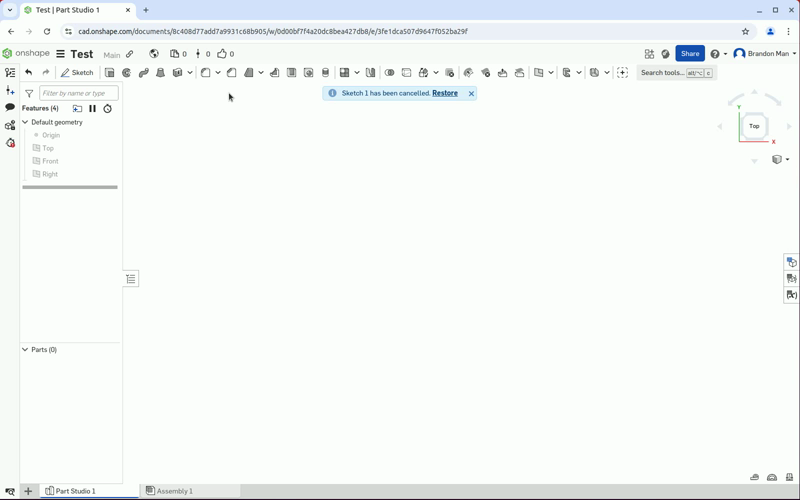
mouse_move(73, 352)
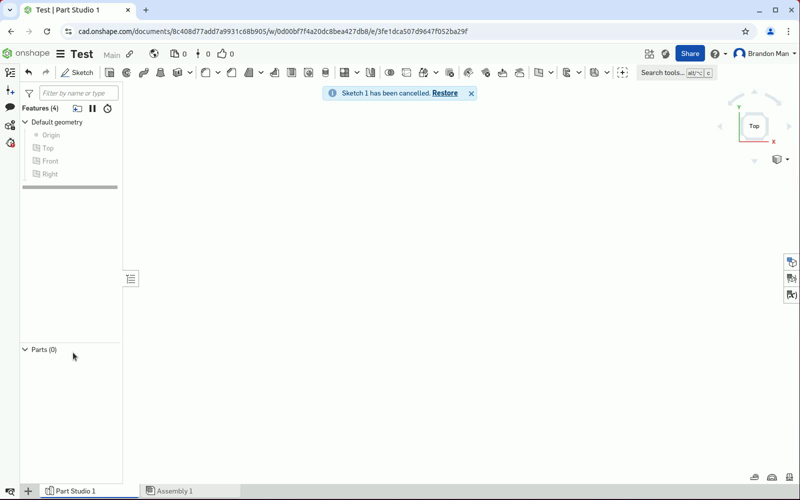
key(y)
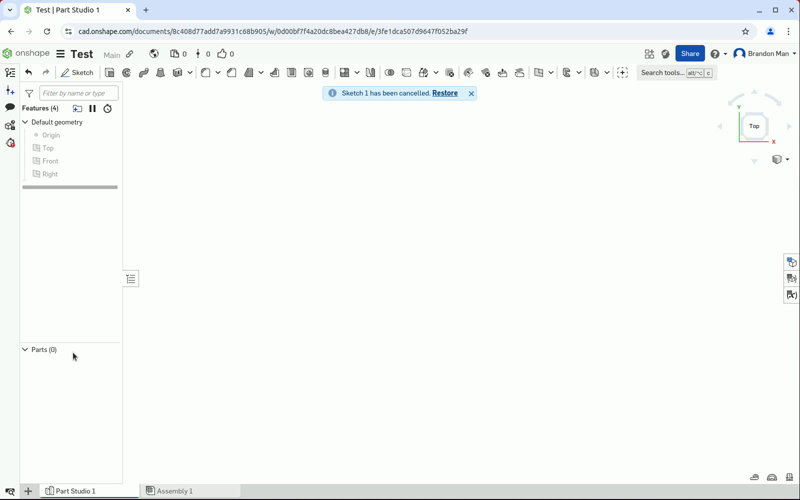
key(shift+p)
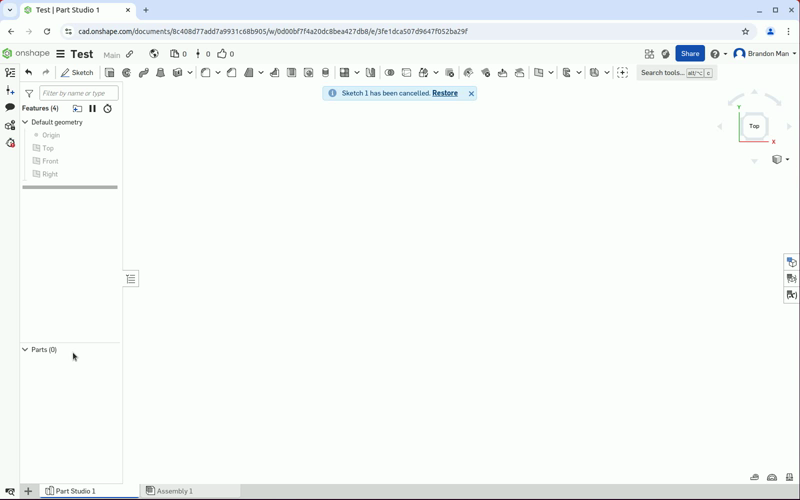
key(space)
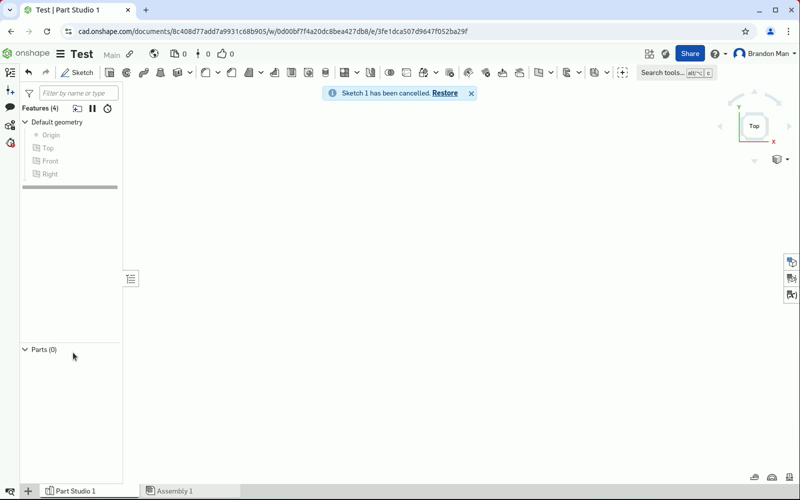
key_down(shift)
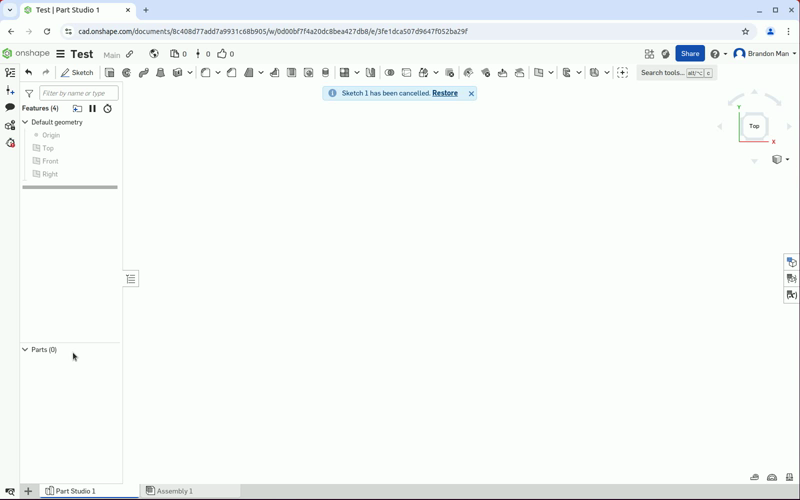
key(up)
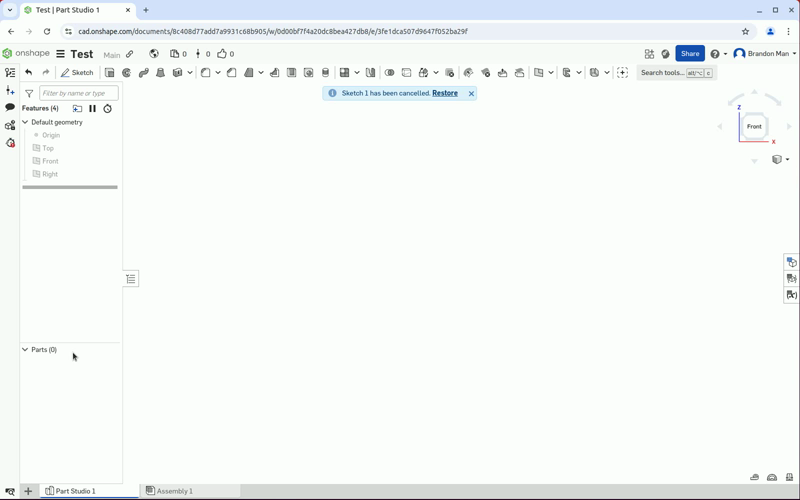
key_up(shift)
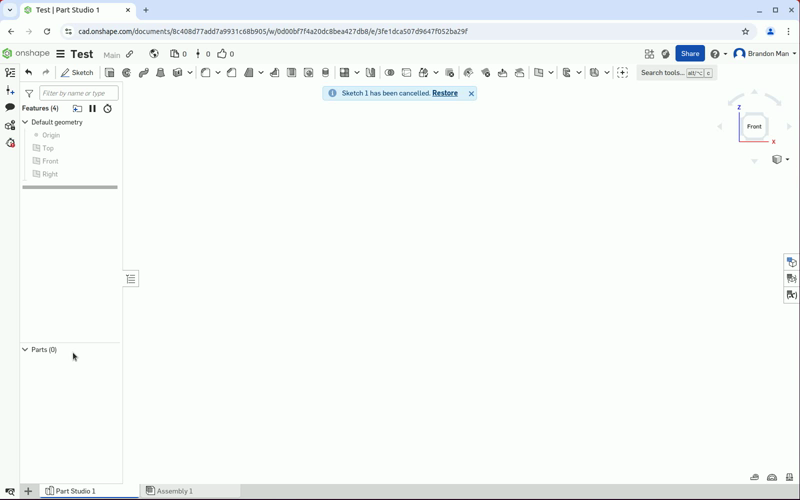
mouse_move(73, 352)
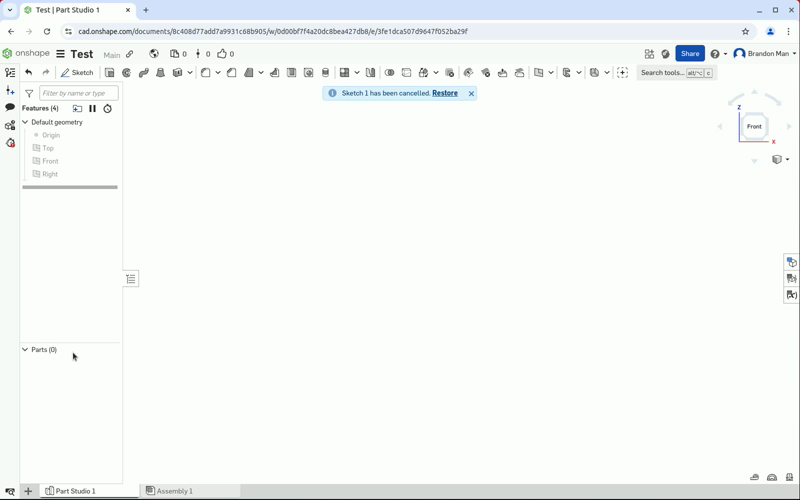
key(shift+y)
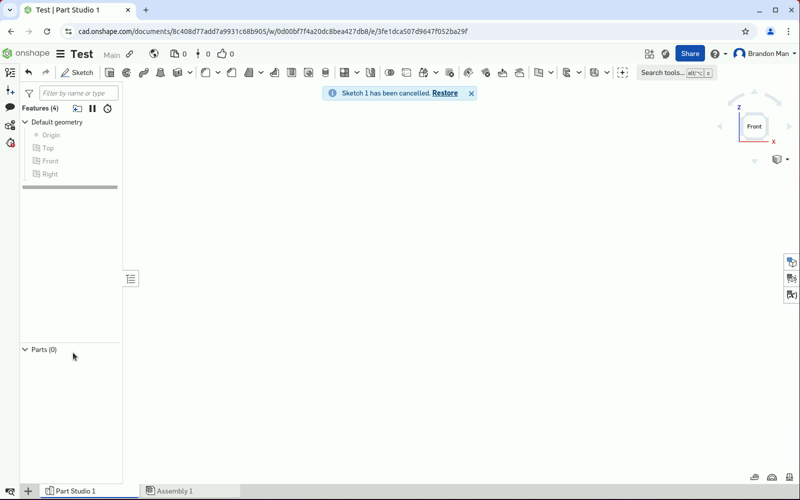
key(shift+s)
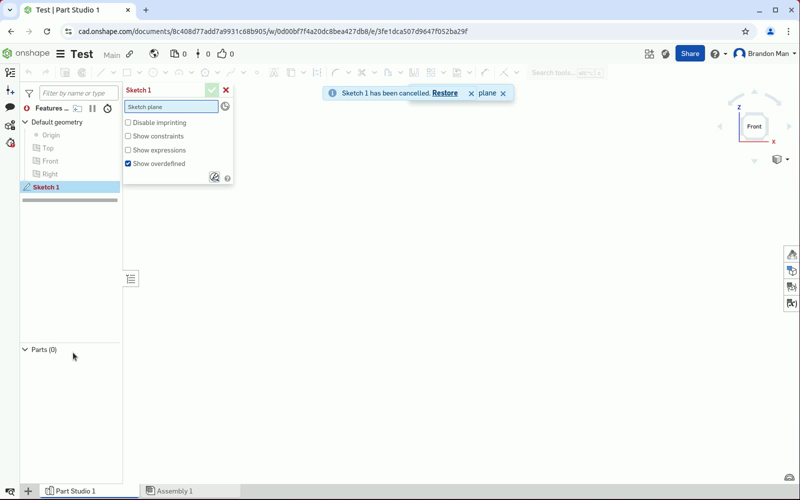
mouse_move(73, 163)
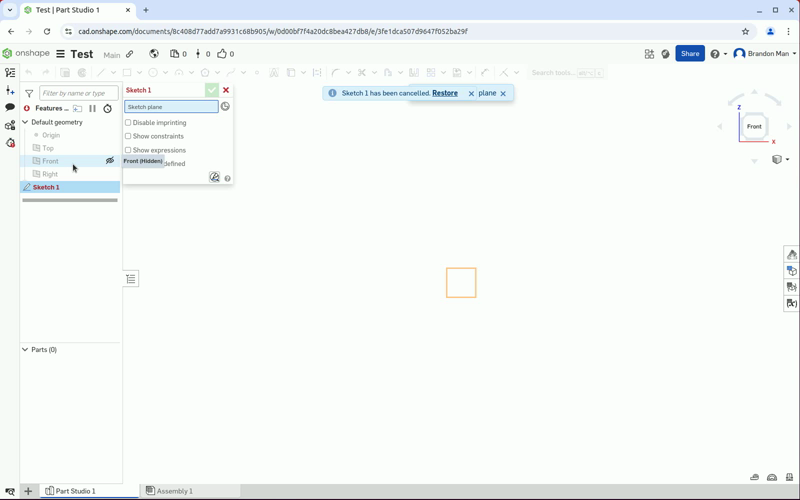
click(73, 163)
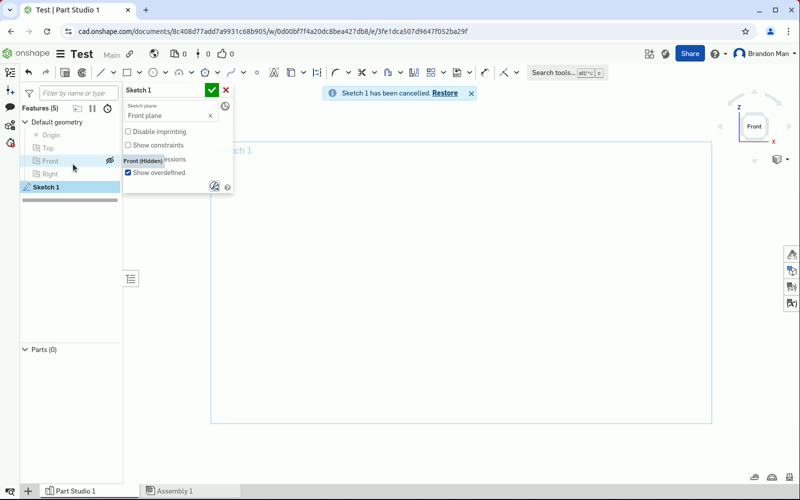
mouse_move(73, 352)
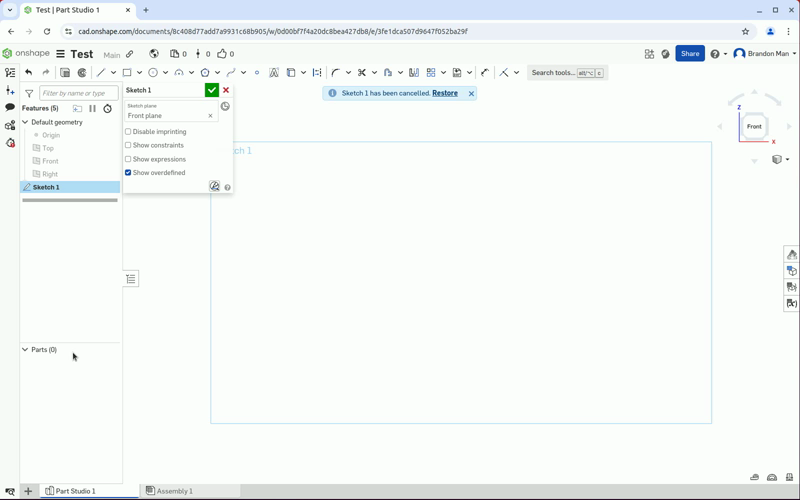
key(y)
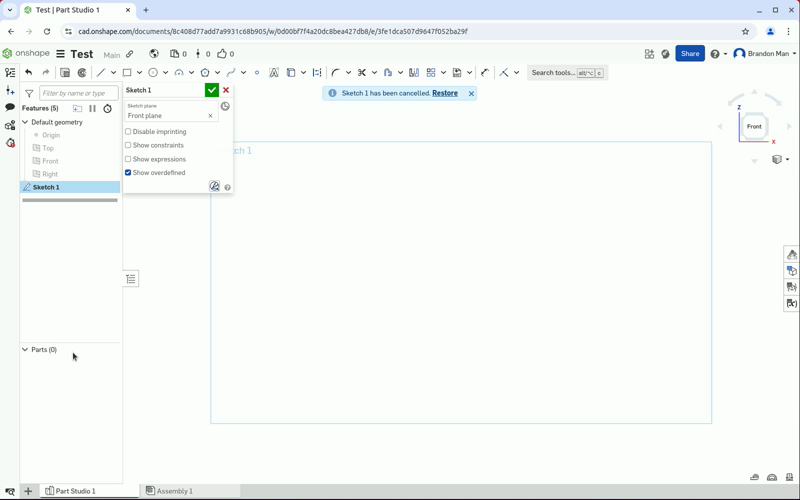
key(l)
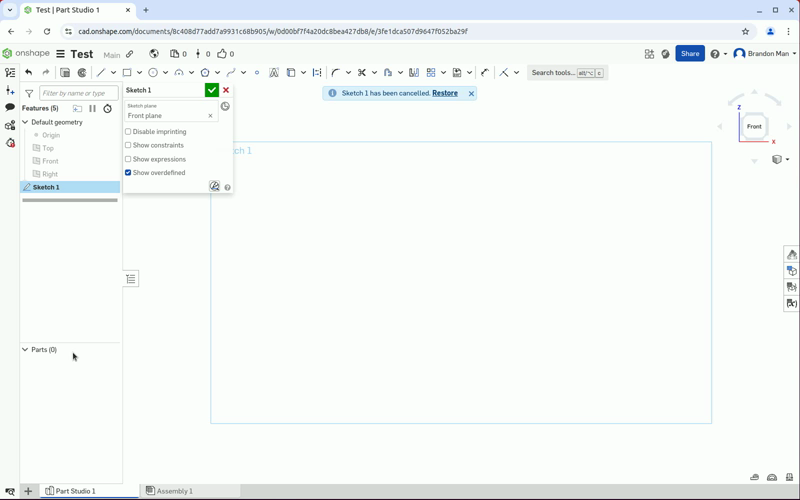
key_down(shift)
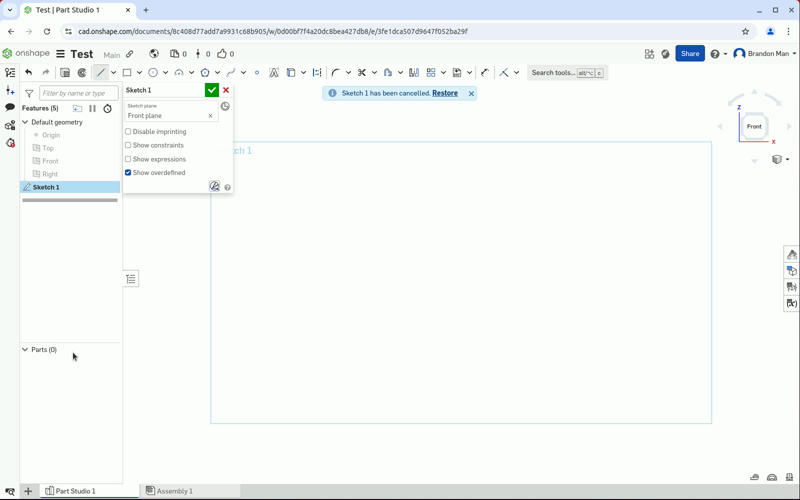
mouse_move(418, 395)
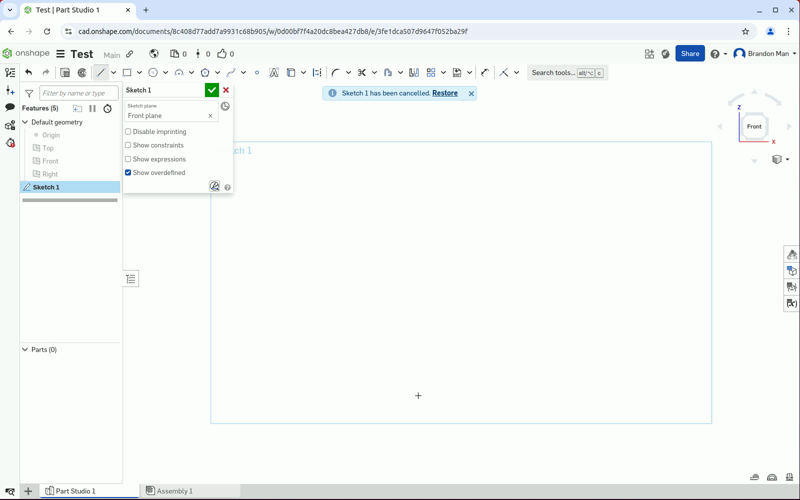
click(418, 395)
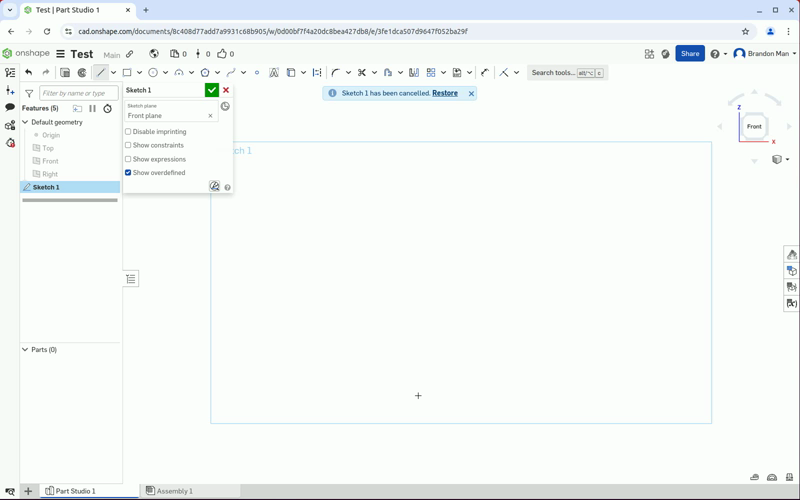
key_up(shift)
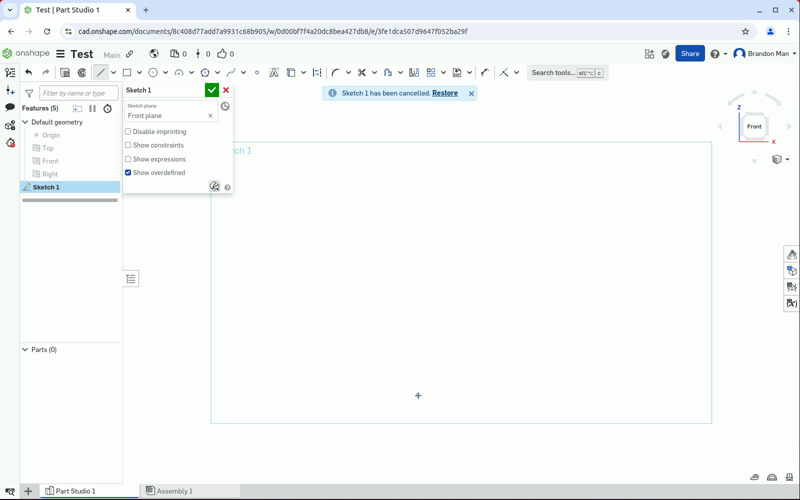
key_down(shift)
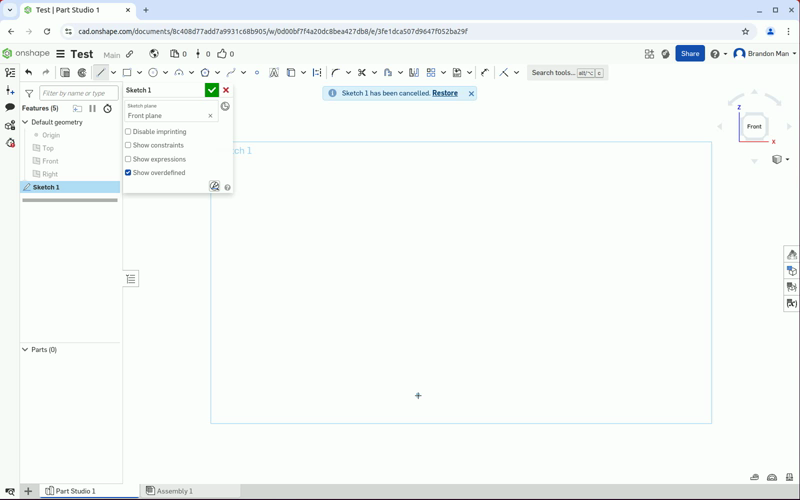
mouse_move(498, 395)
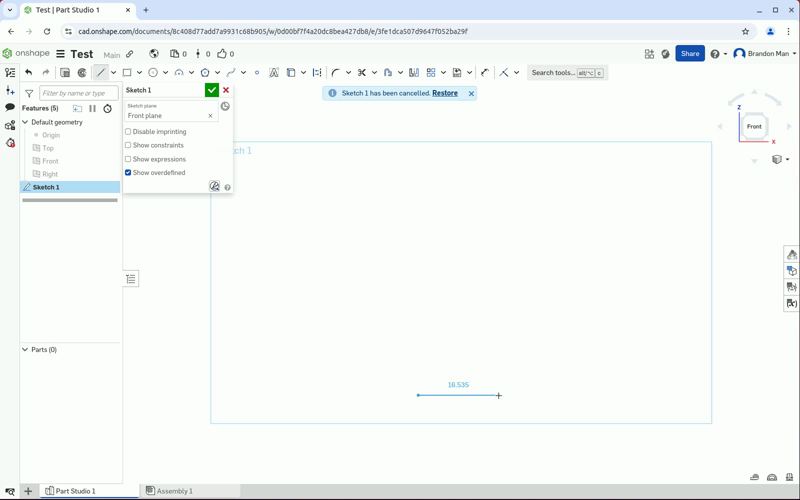
click(498, 395)
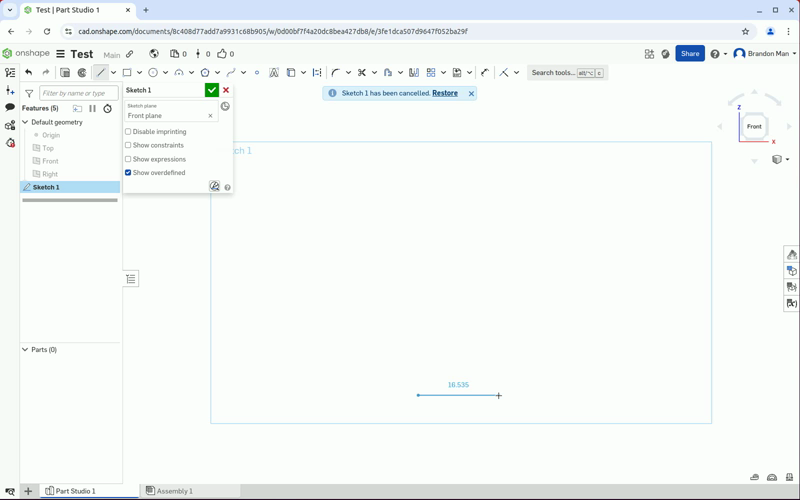
key_up(shift)
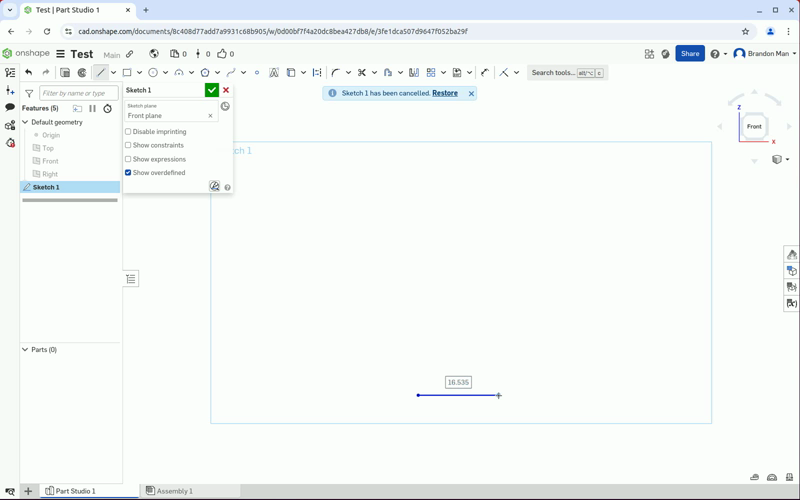
key_down(shift)
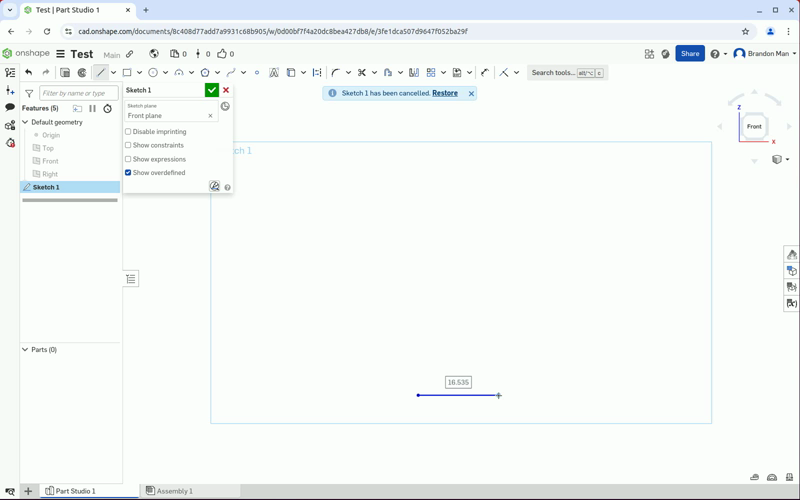
mouse_move(498, 299)
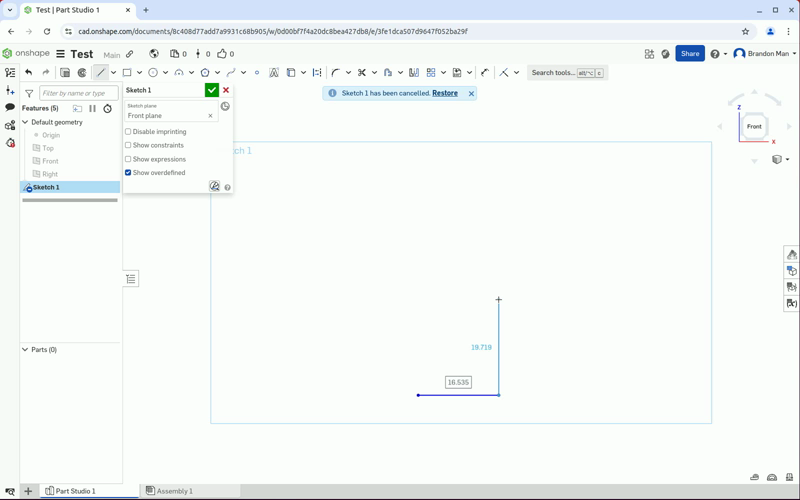
click(498, 299)
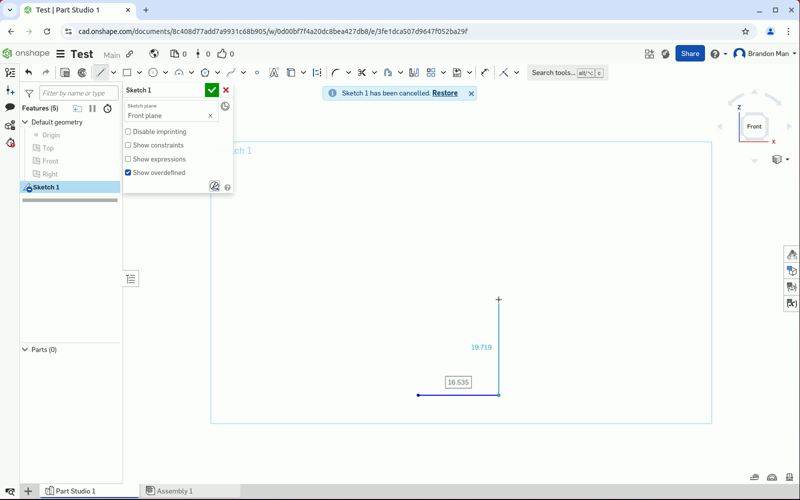
key_up(shift)
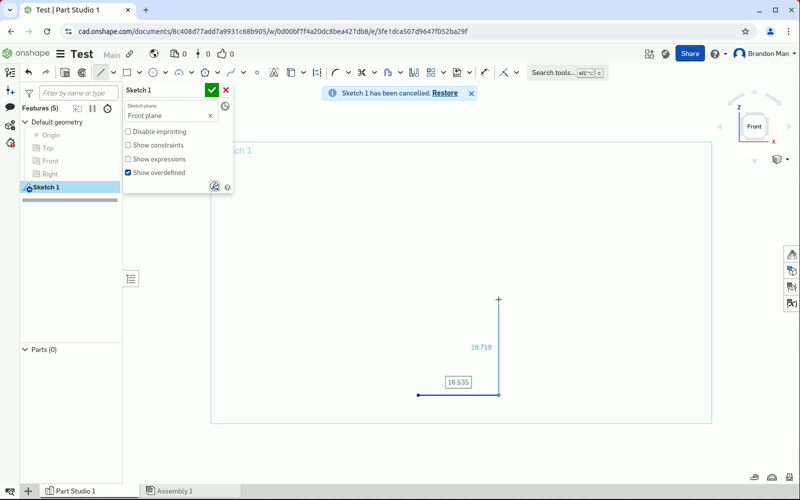
key_down(shift)
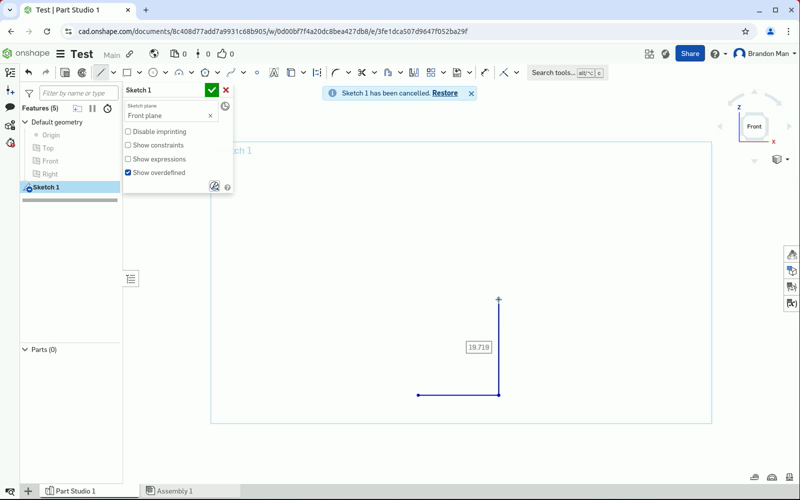
mouse_move(528, 299)
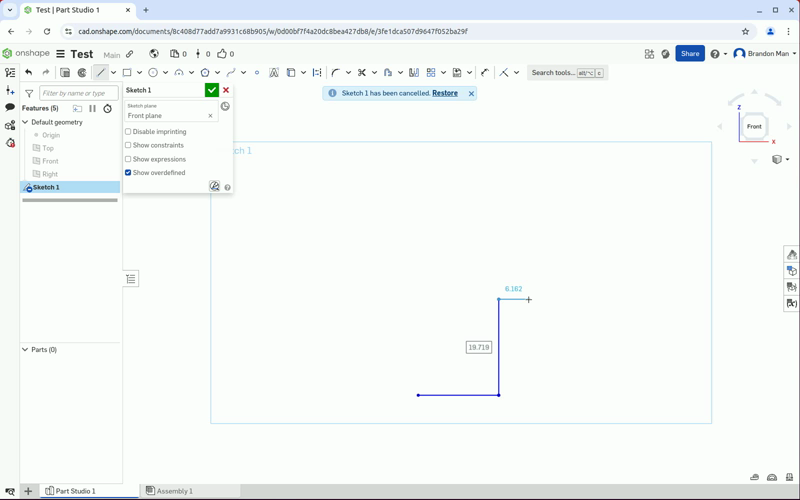
mouse_move(517, 299)
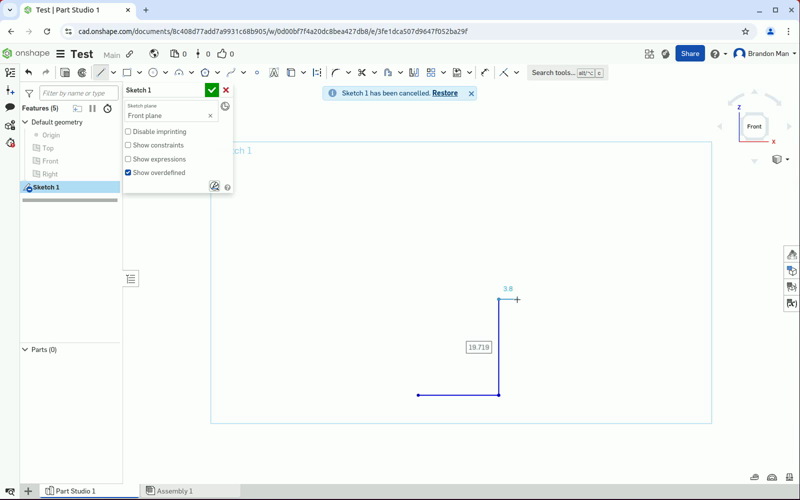
click(517, 299)
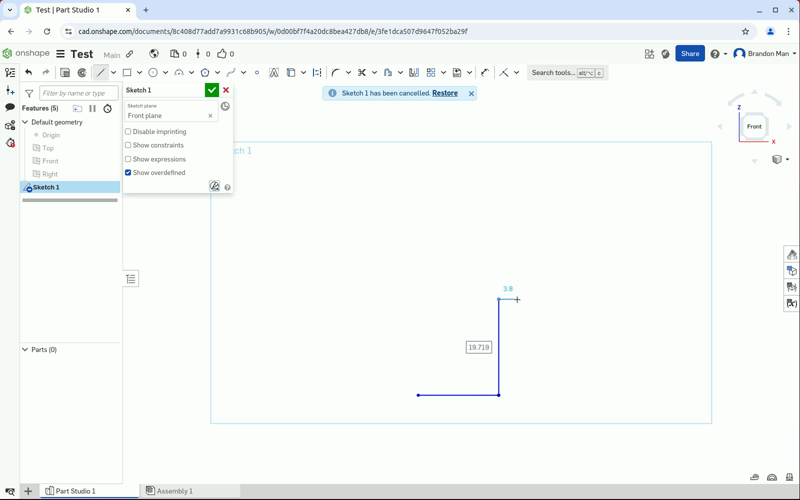
key_up(shift)
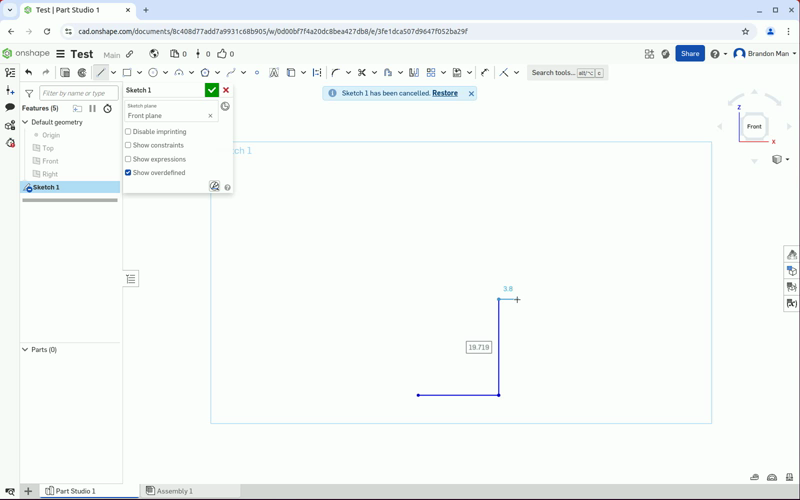
key_down(shift)
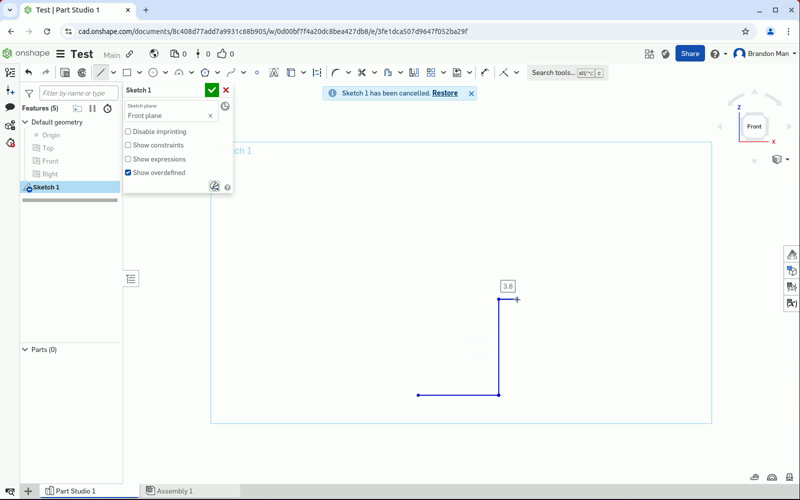
mouse_move(547, 299)
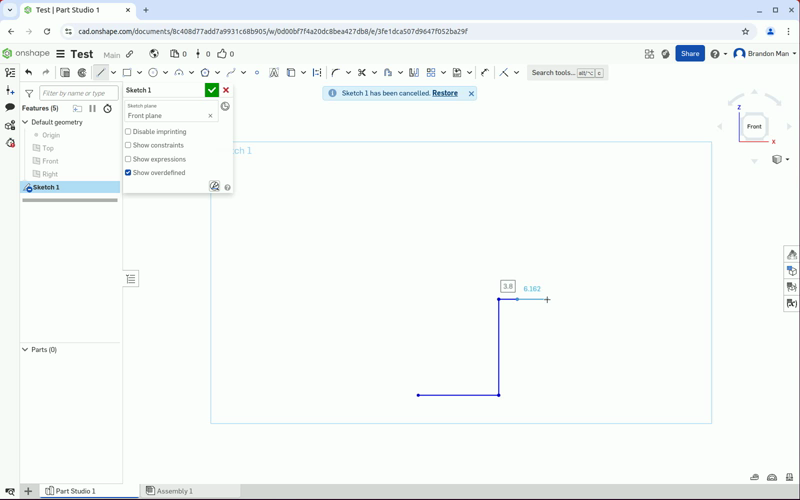
mouse_move(517, 285)
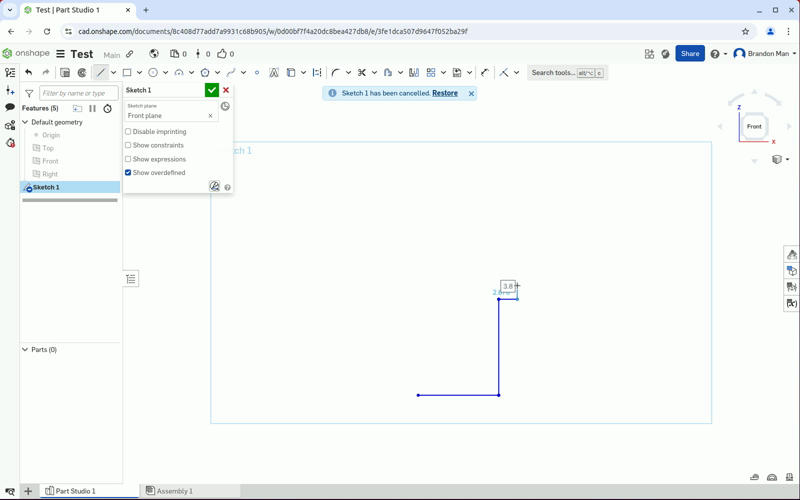
click(517, 285)
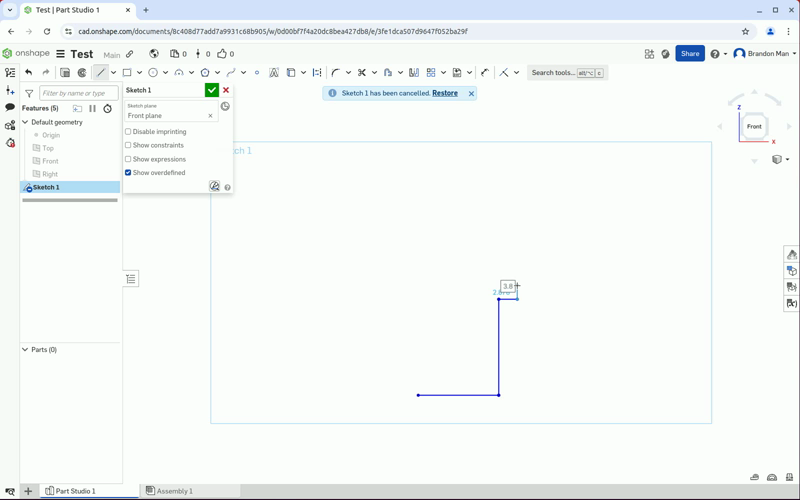
key_up(shift)
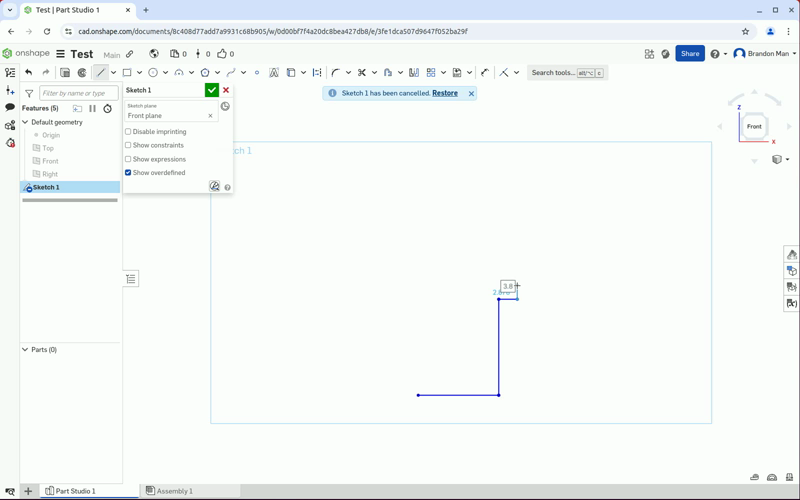
key_down(shift)
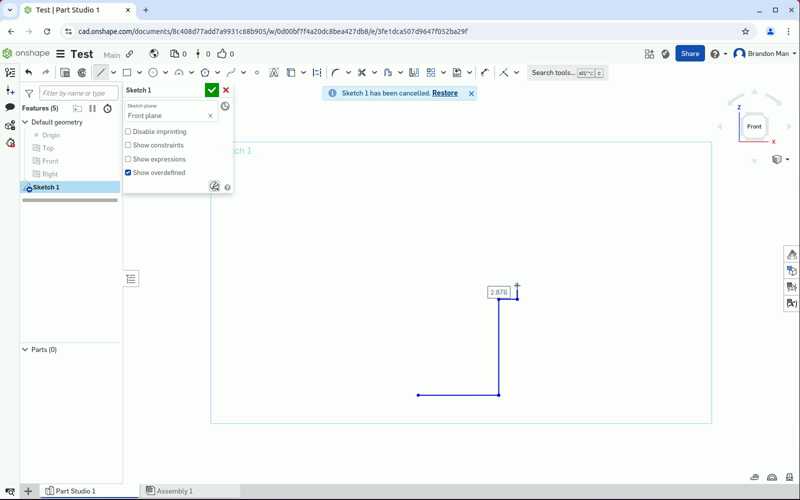
mouse_move(547, 285)
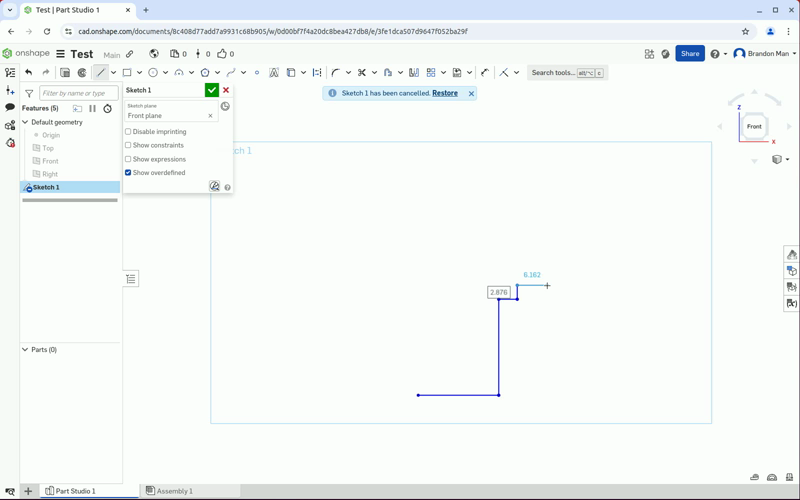
mouse_move(498, 285)
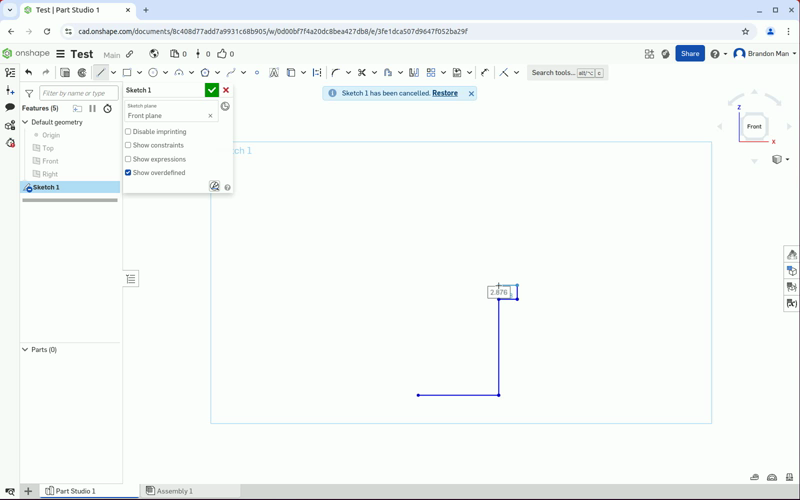
click(498, 285)
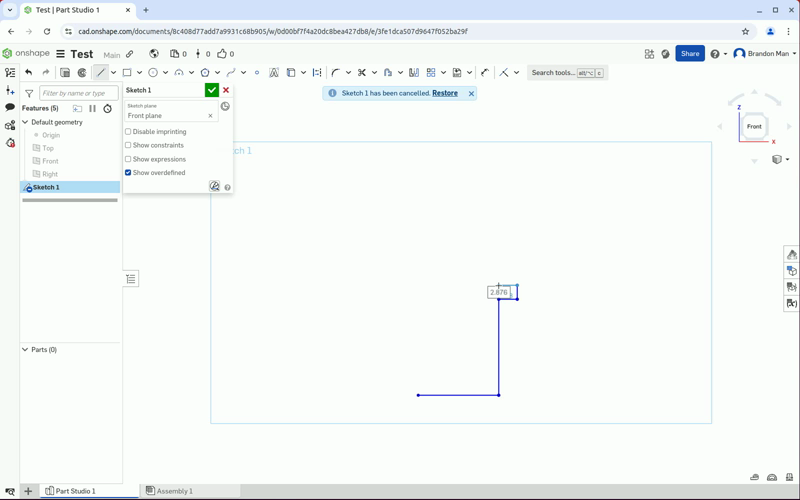
key_up(shift)
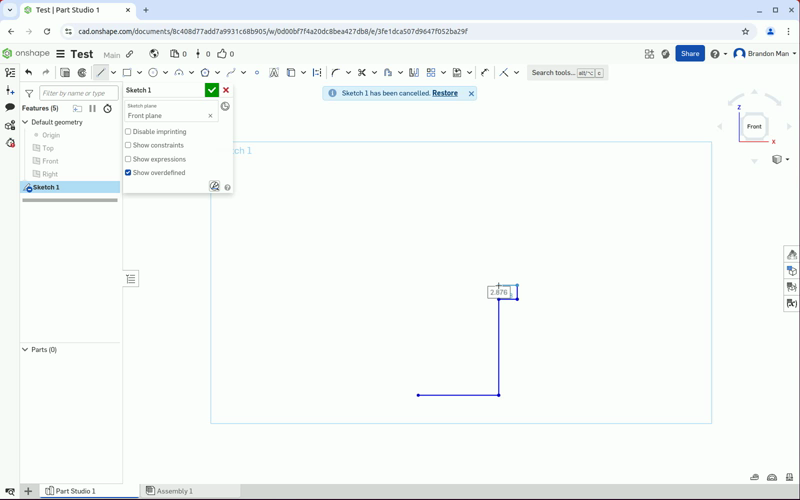
key_down(shift)
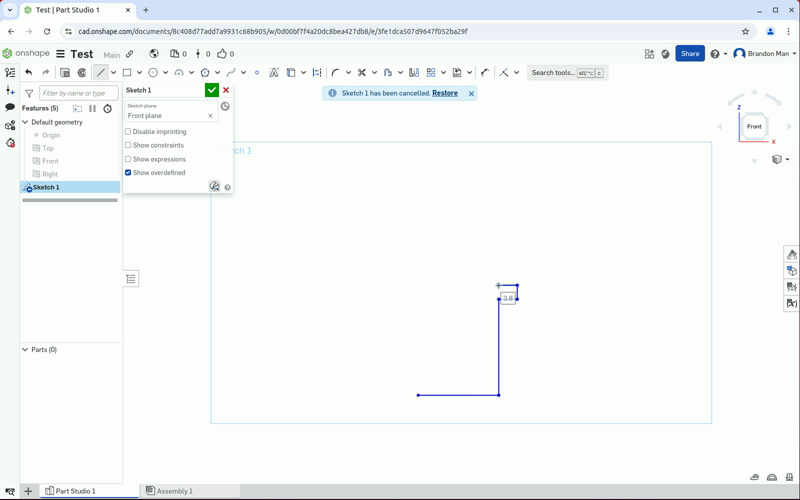
mouse_move(498, 177)
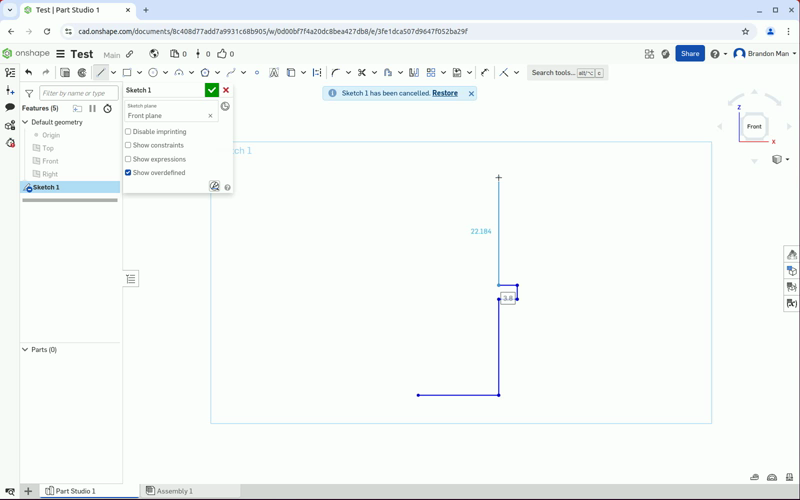
click(498, 177)
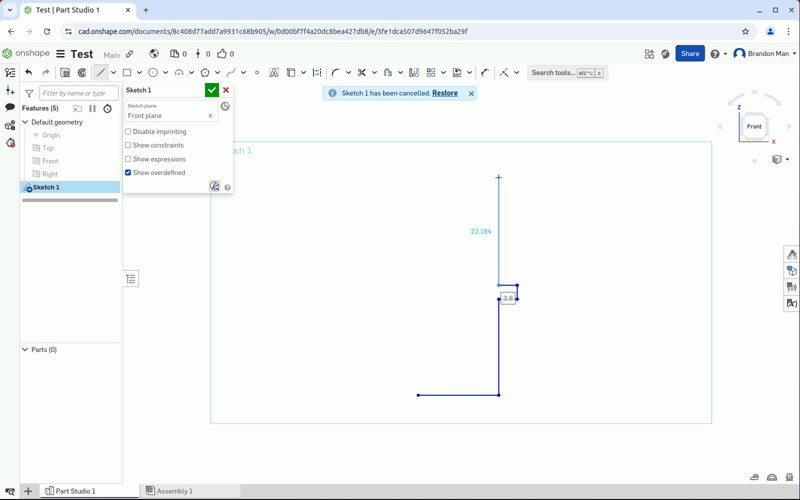
key_up(shift)
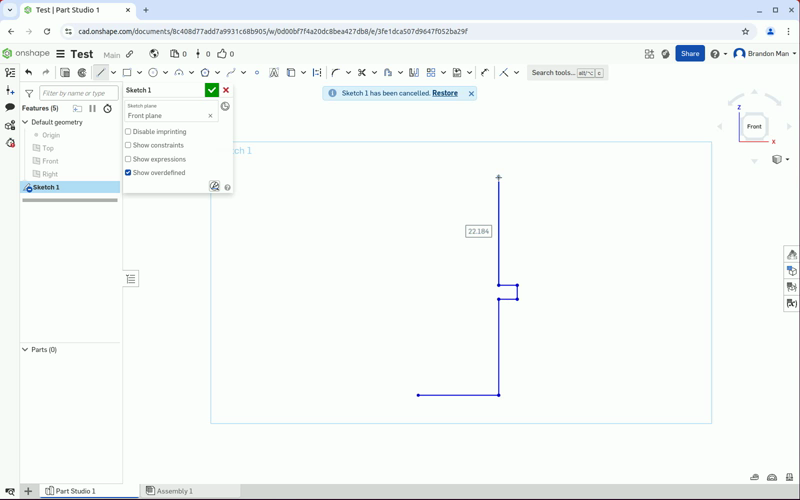
key_down(shift)
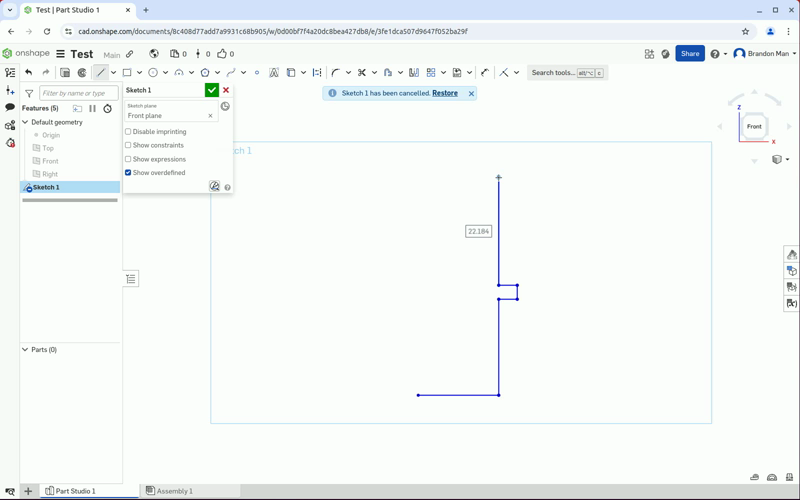
mouse_move(418, 177)
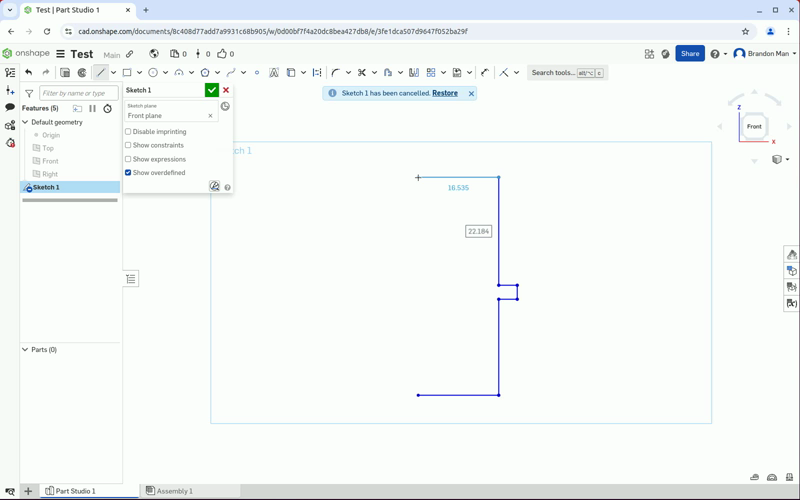
click(418, 177)
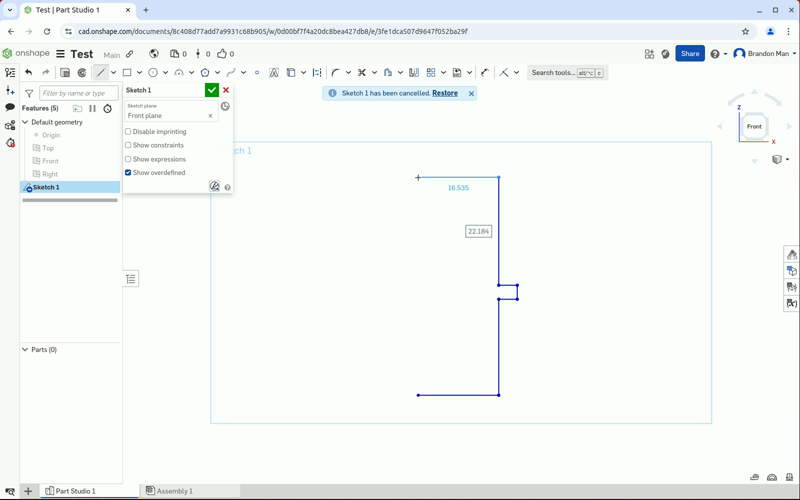
key_up(shift)
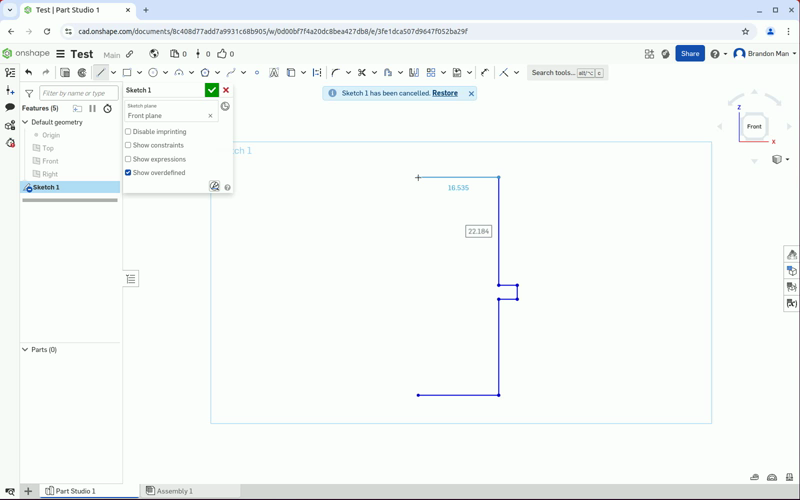
key_down(shift)
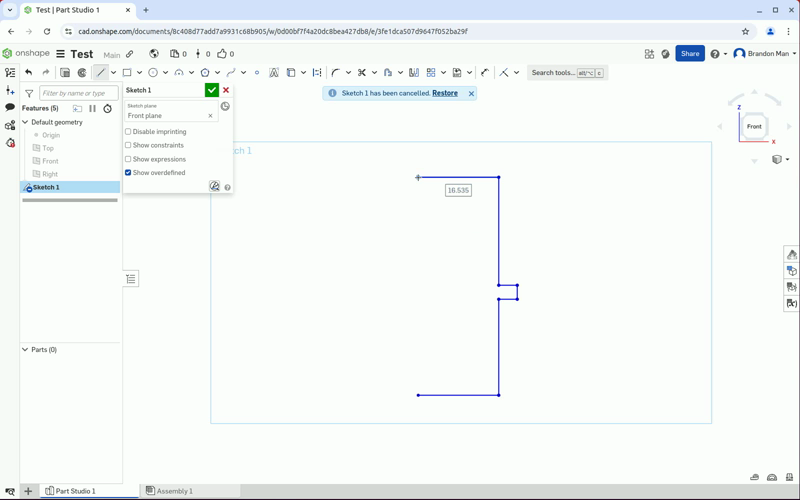
mouse_move(418, 285)
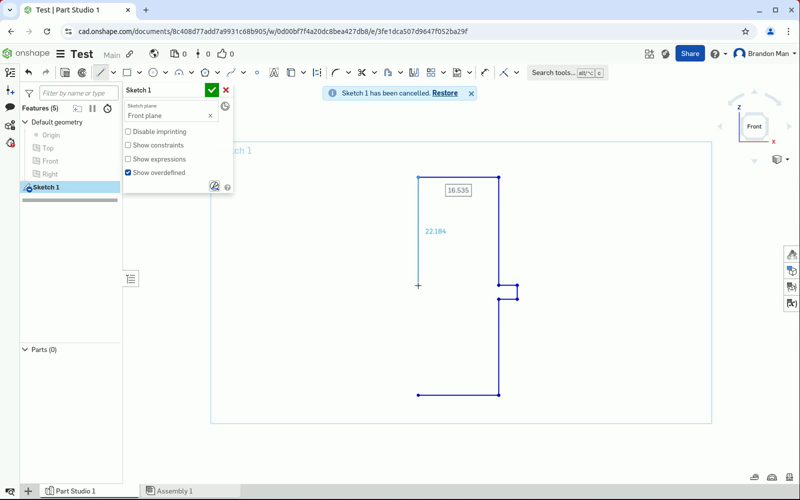
click(418, 285)
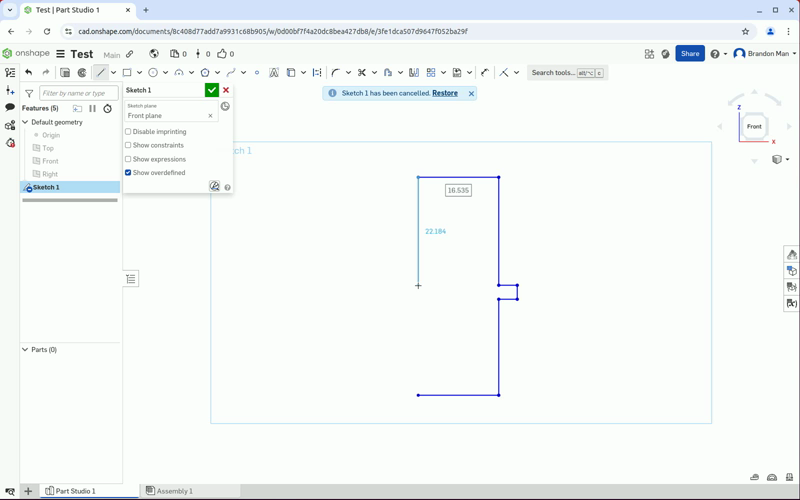
key_up(shift)
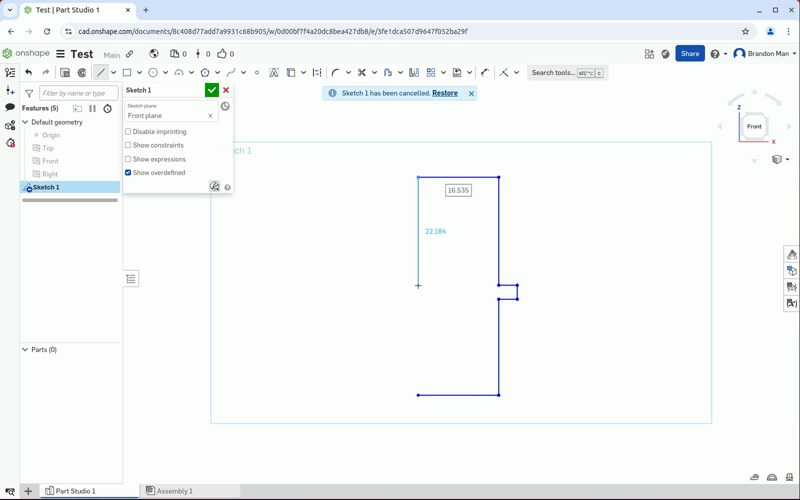
key_down(shift)
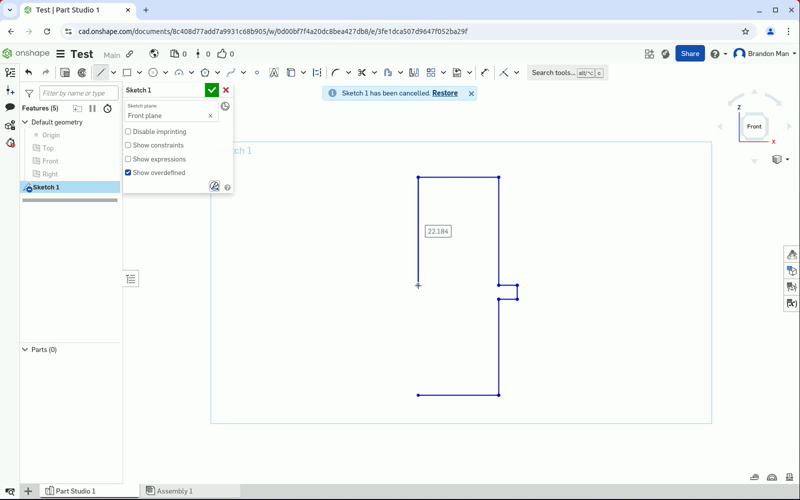
mouse_move(448, 285)
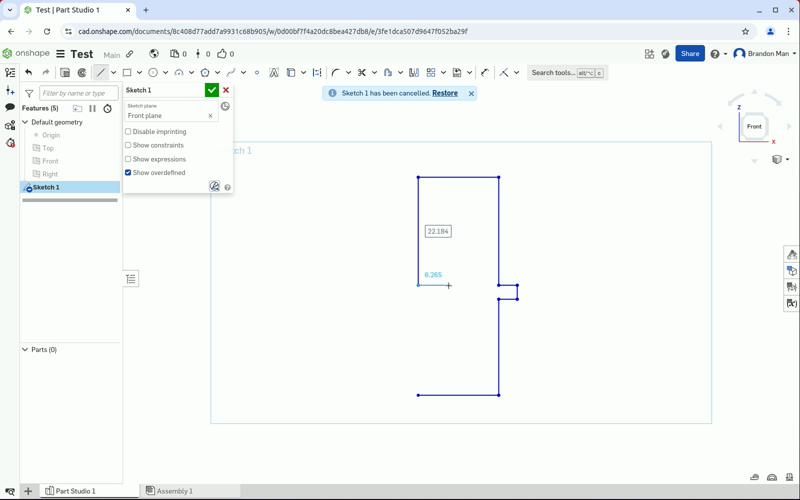
mouse_move(418, 299)
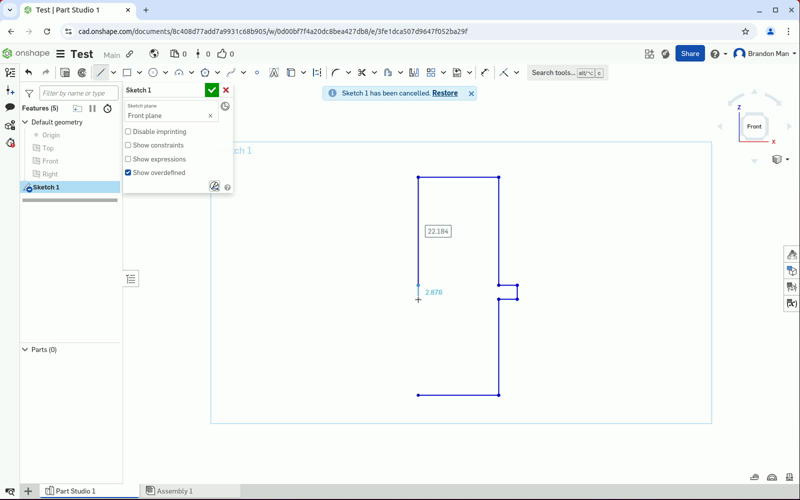
click(418, 299)
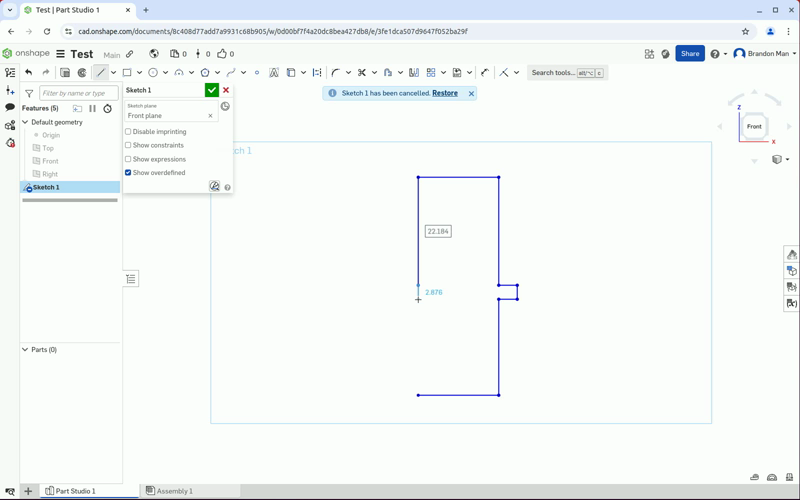
key_up(shift)
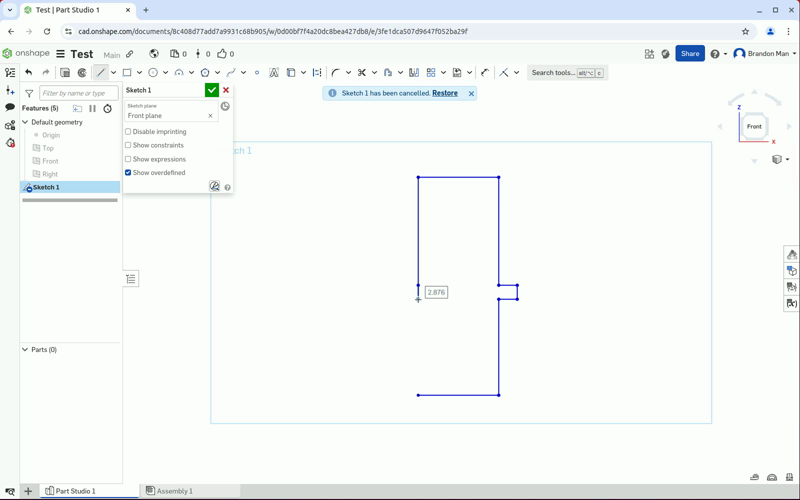
key_down(shift)
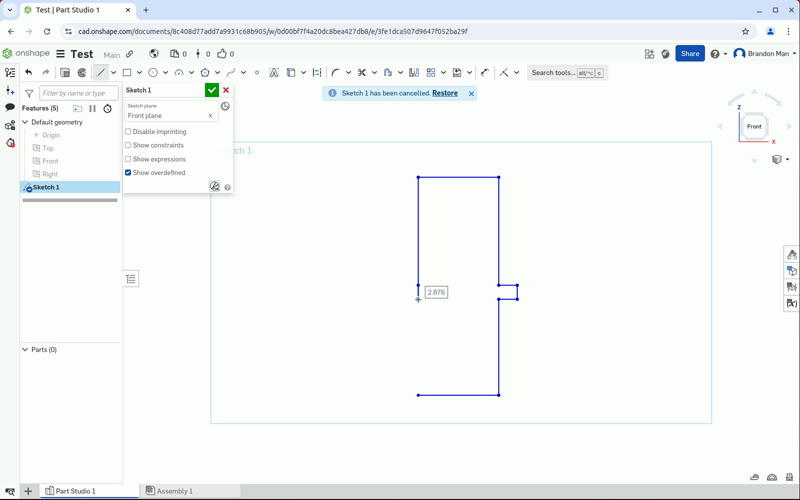
mouse_move(418, 395)
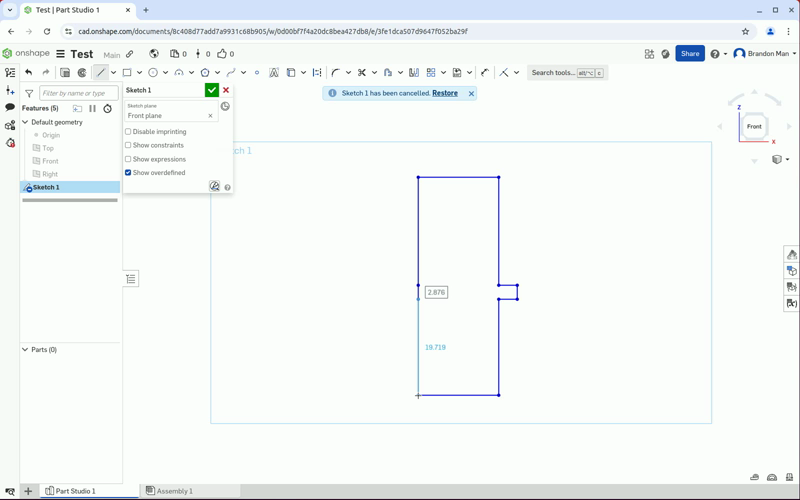
key_up(shift)
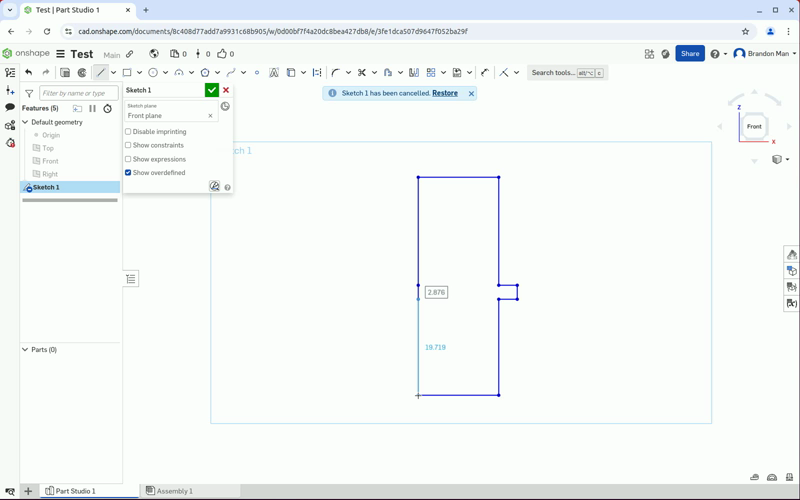
click(418, 395)
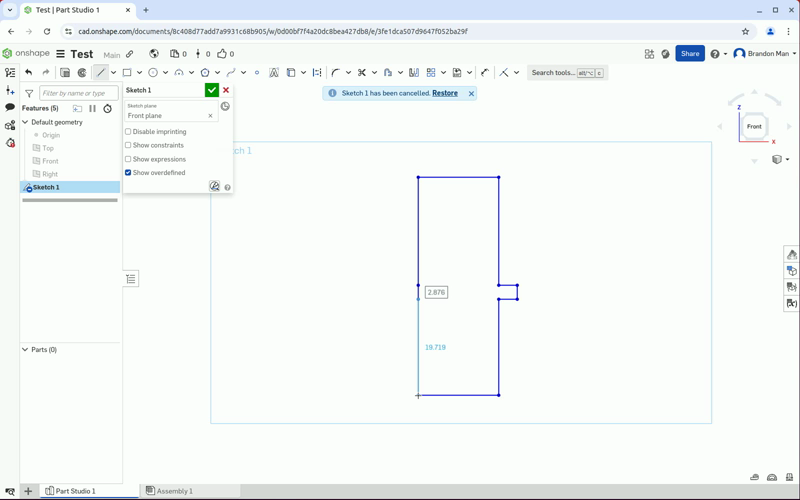
key(esc)
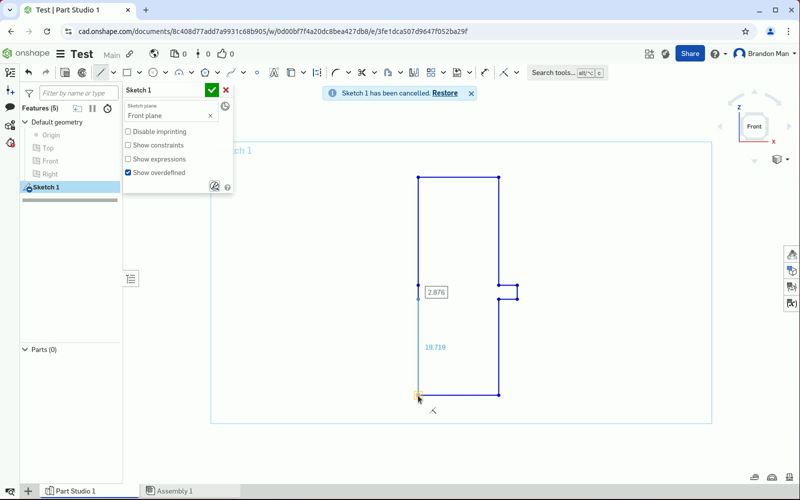
key(c)
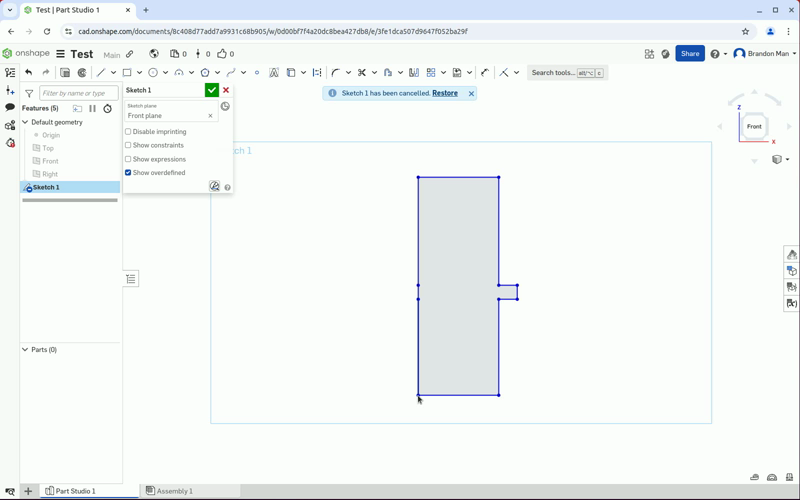
key_down(shift)
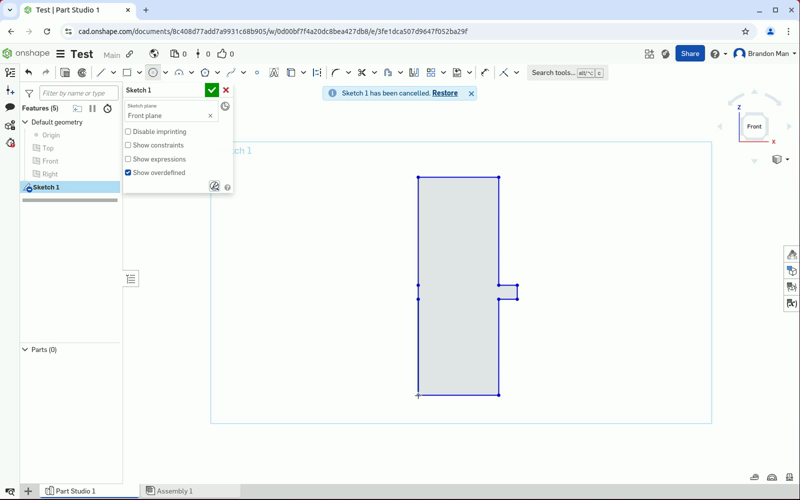
mouse_move(508, 292)
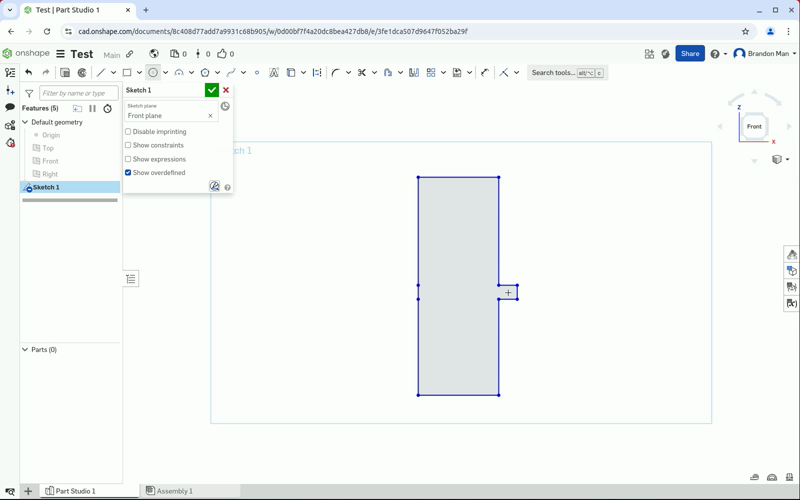
click(508, 292)
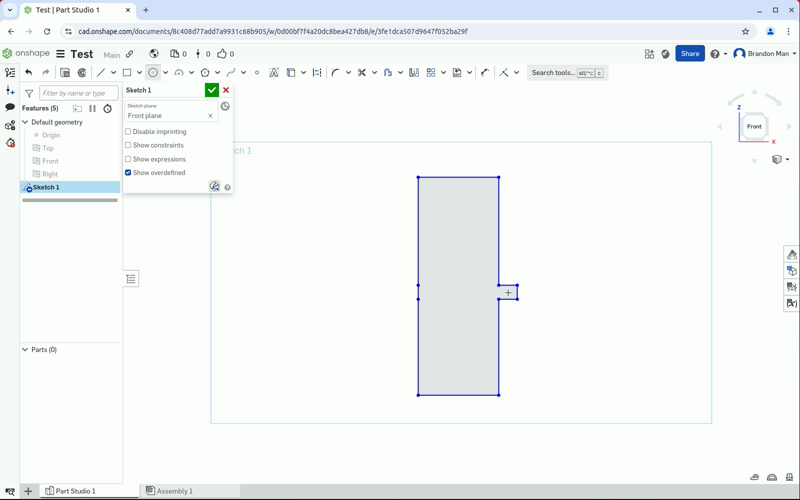
key_up(shift)
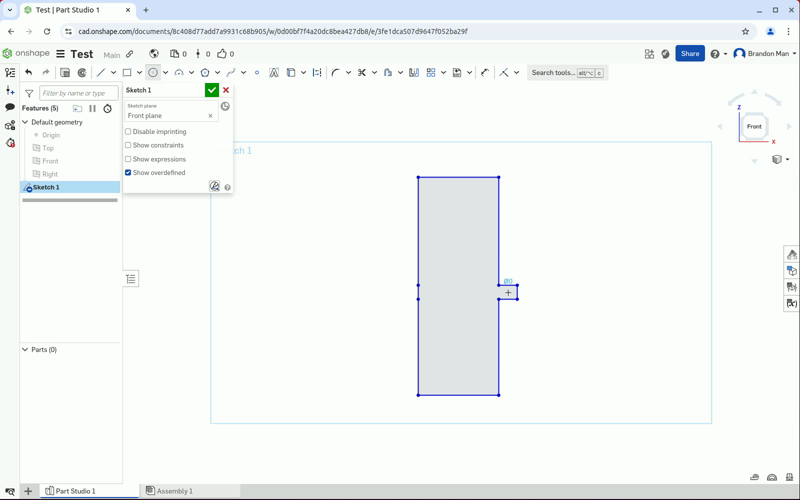
mouse_move(512, 292)
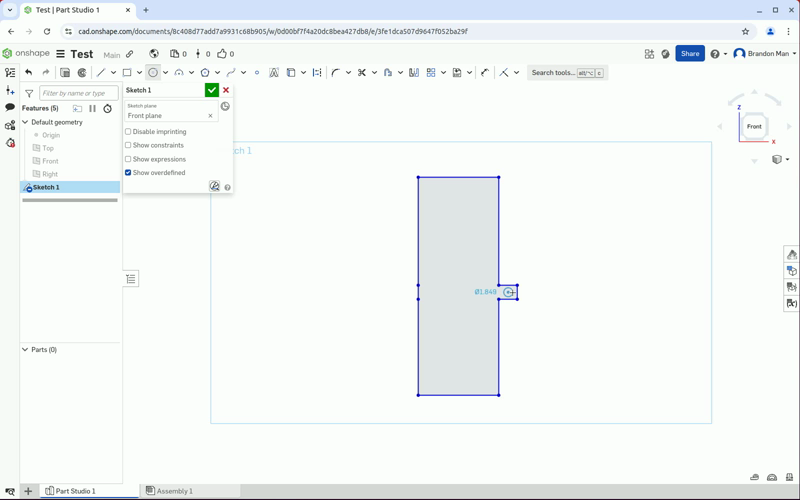
click(512, 292)
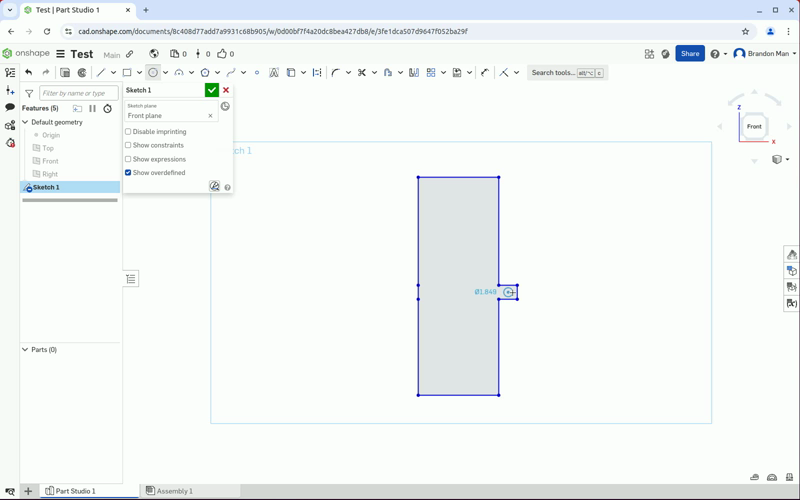
key(esc)
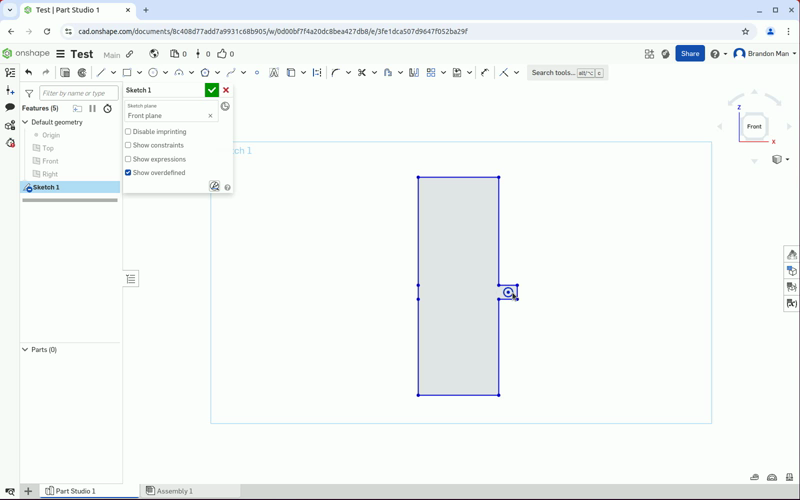
mouse_move(454, 328)
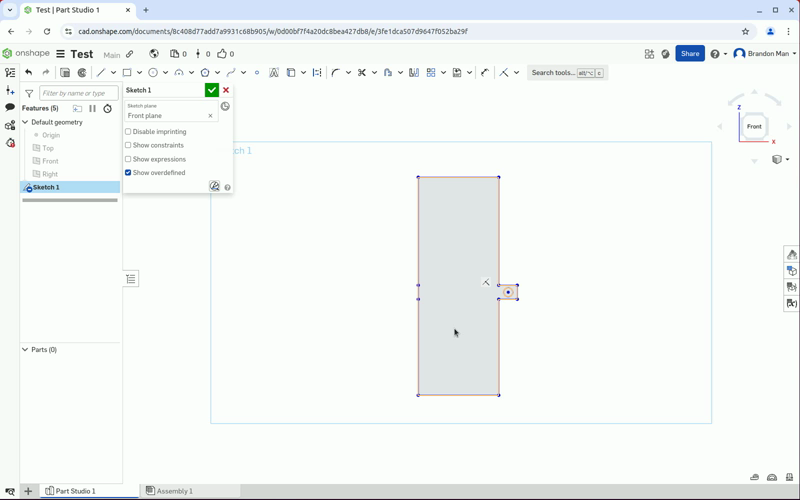
click(454, 328)
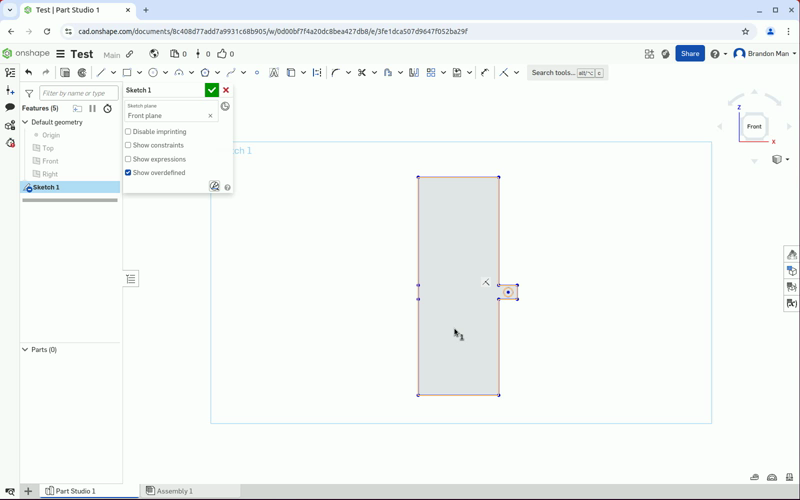
mouse_move(73, 352)
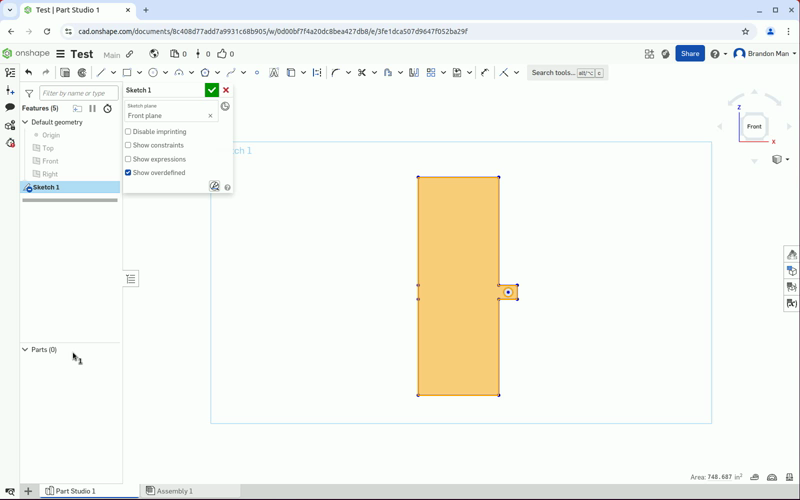
key(shift+y)
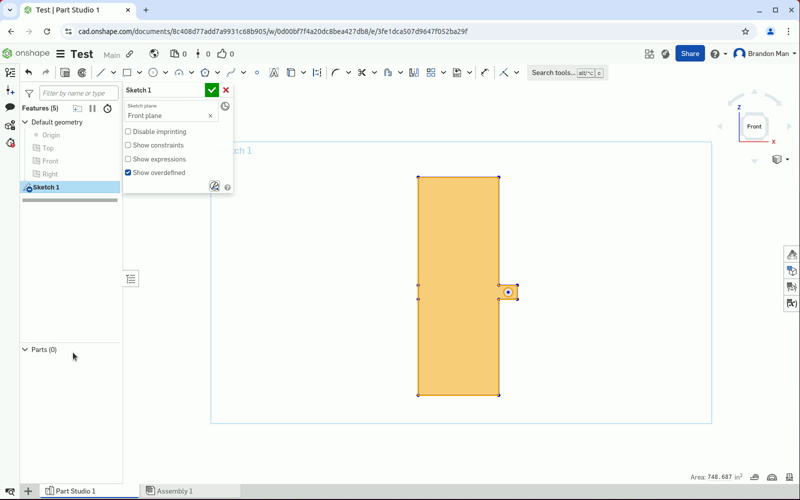
key(shift+e)
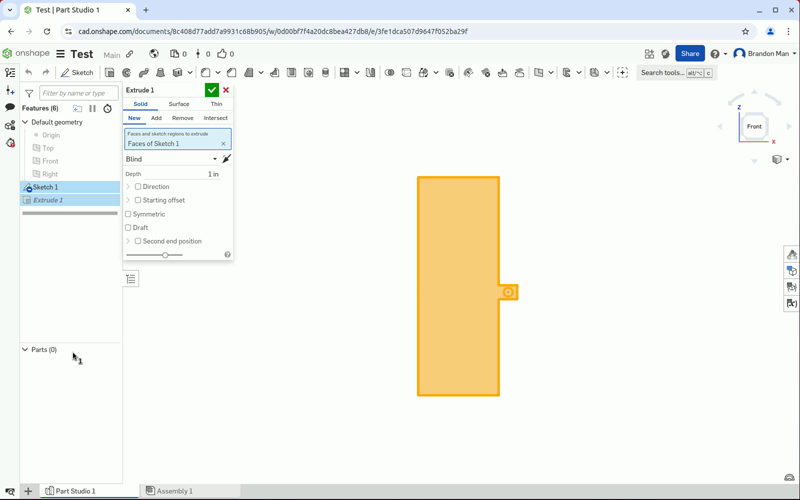
mouse_move(143, 106)
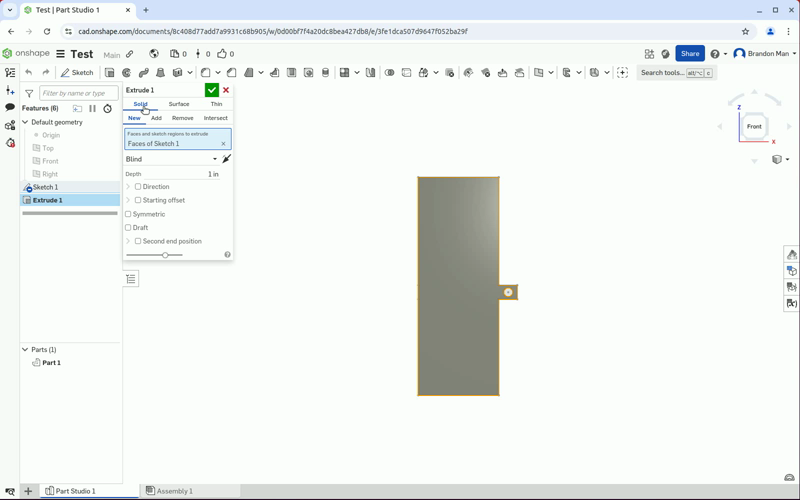
click(143, 106)
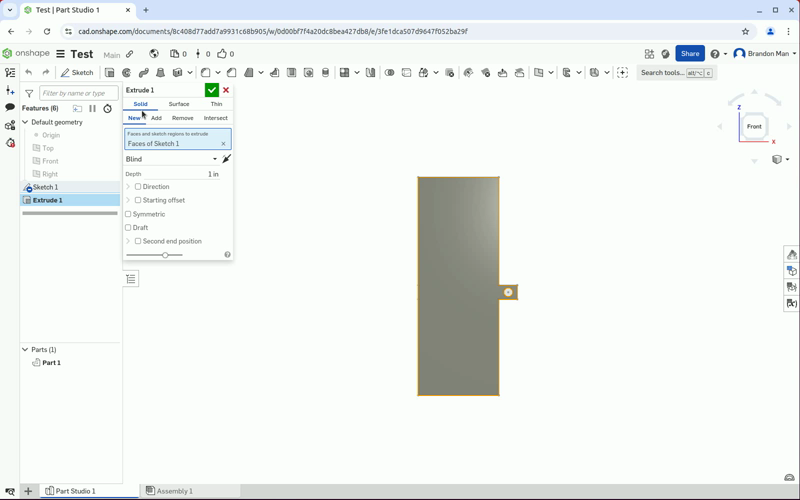
mouse_move(137, 120)
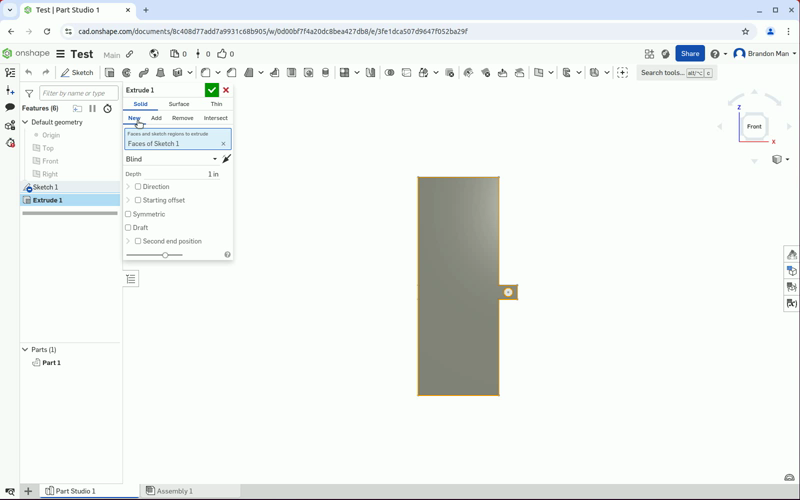
click(137, 120)
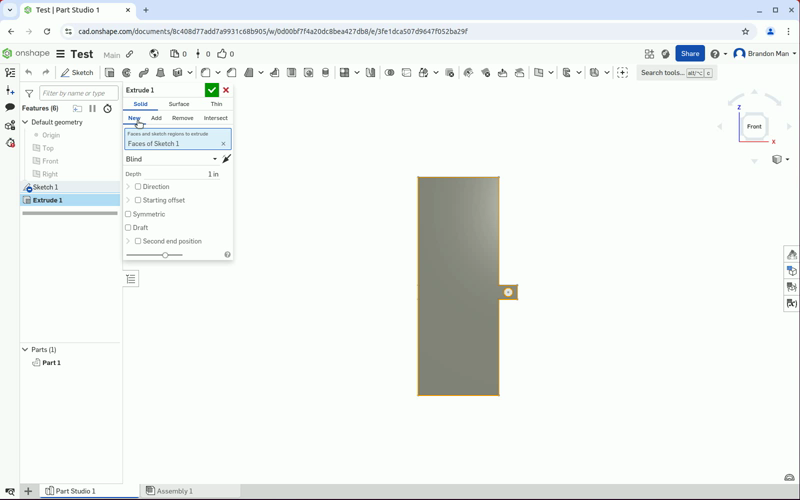
key(tab, 4)
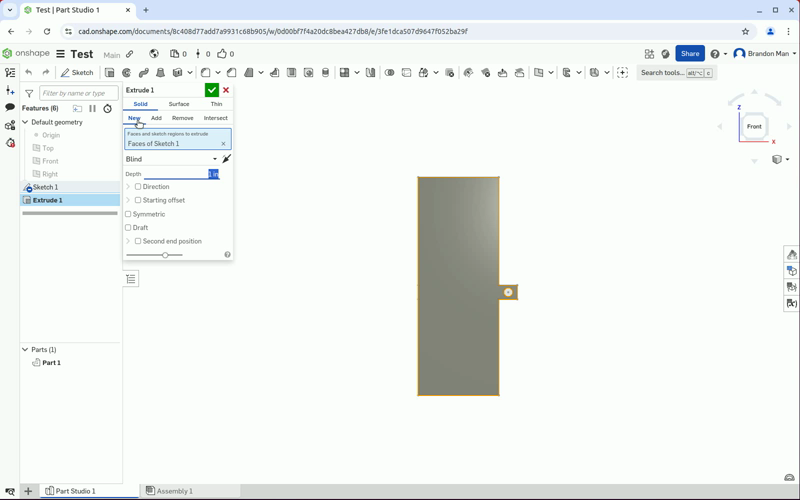
text(8.184)
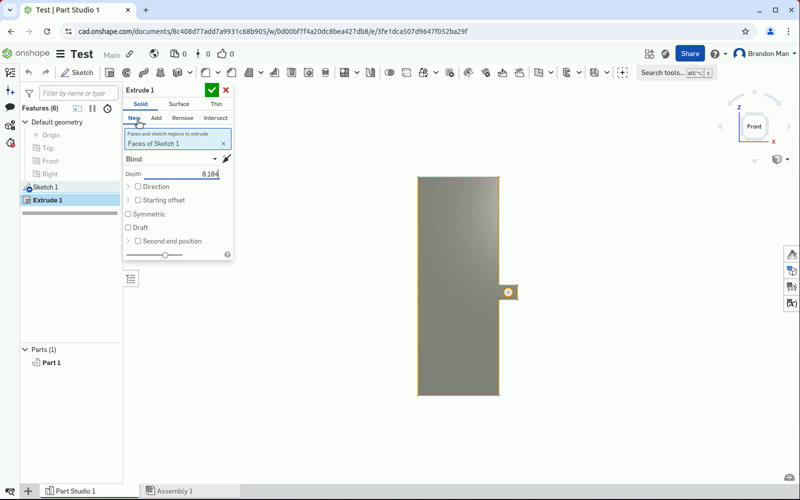
key(enter)
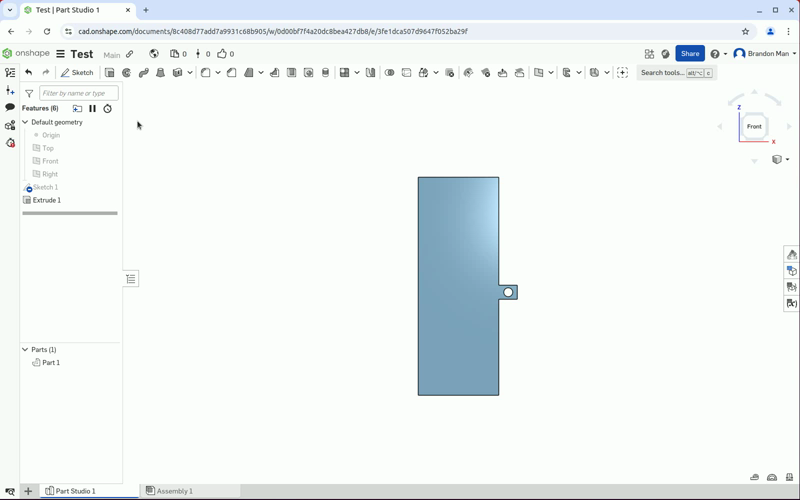
key(shift+h)
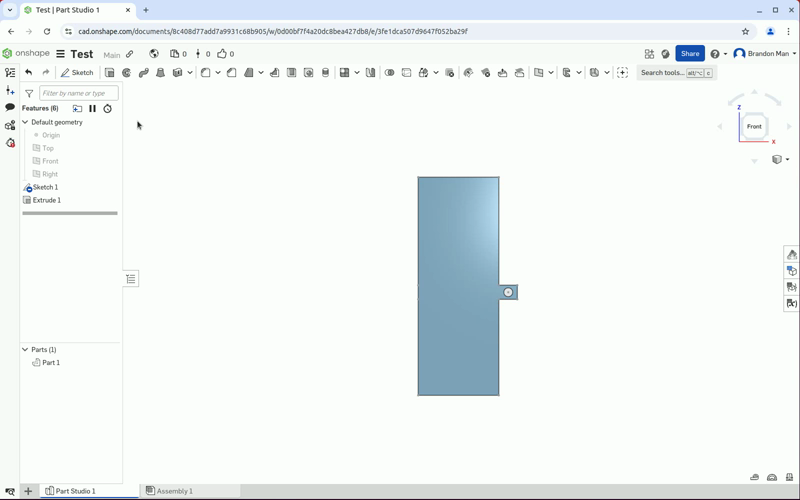
key(shift+h)
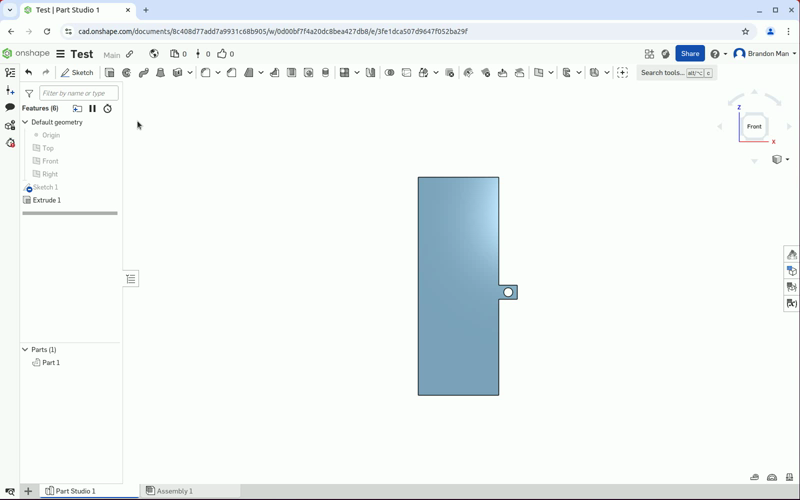
mouse_move(73, 189)
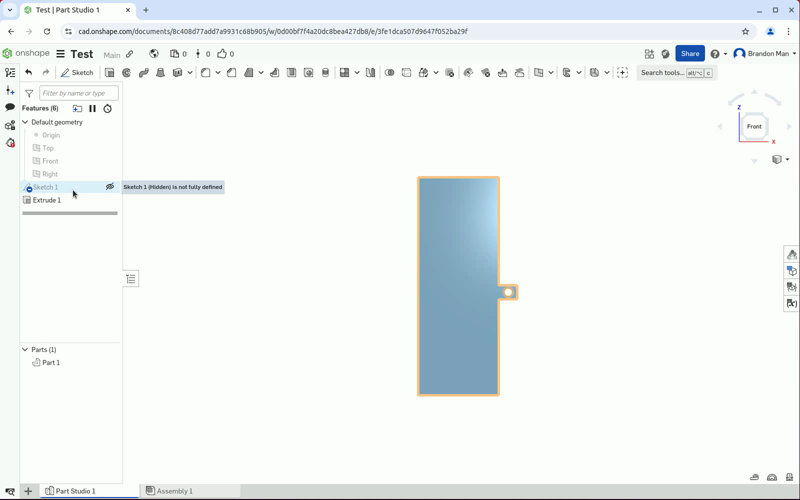
click(73, 189)
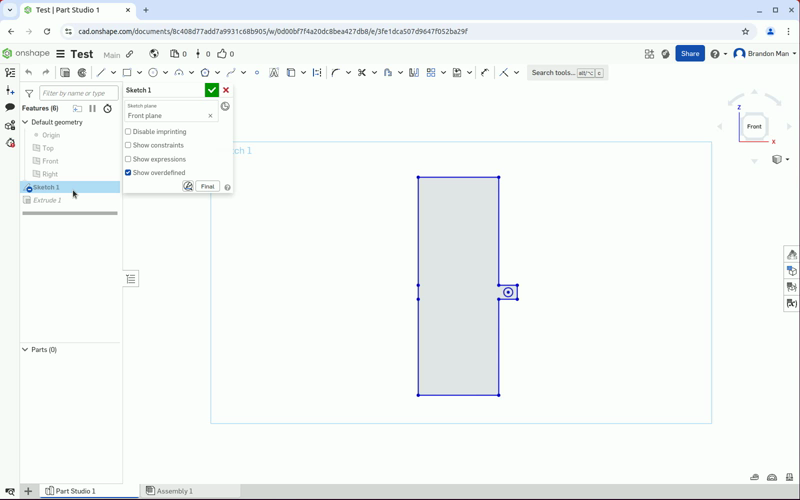
mouse_move(229, 92)
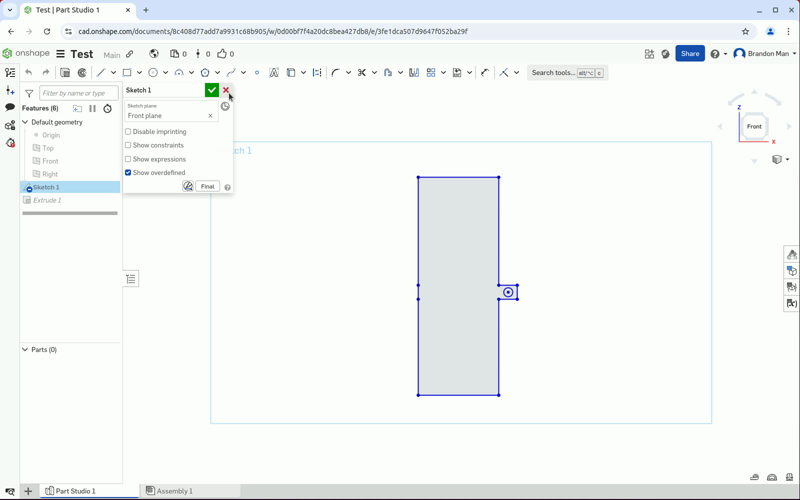
click(229, 92)
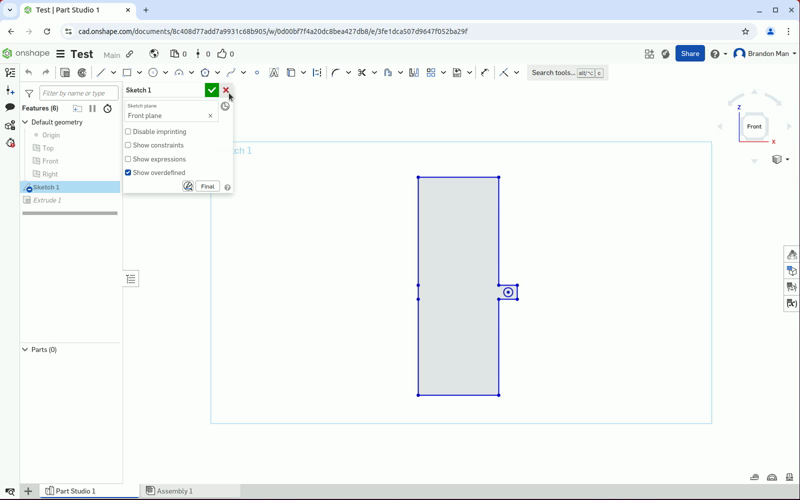
key(shift+s)
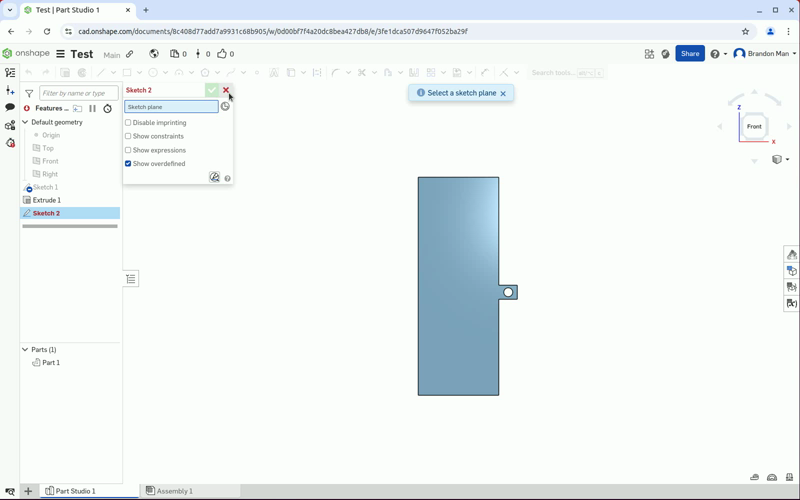
mouse_move(73, 163)
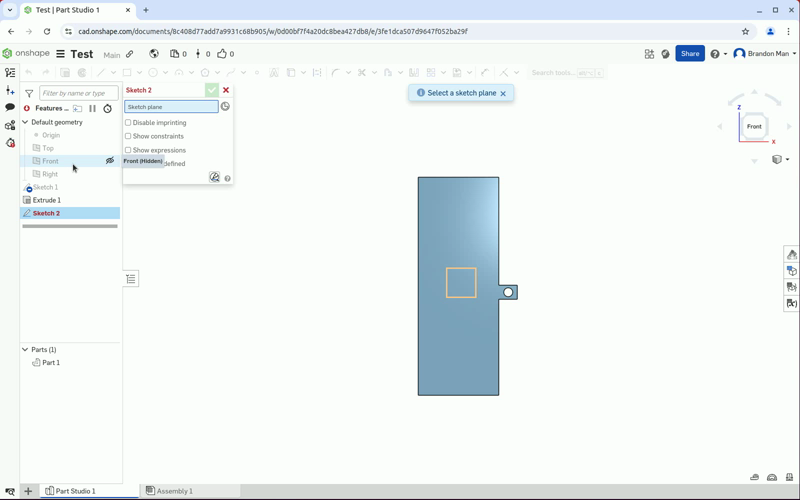
click(73, 163)
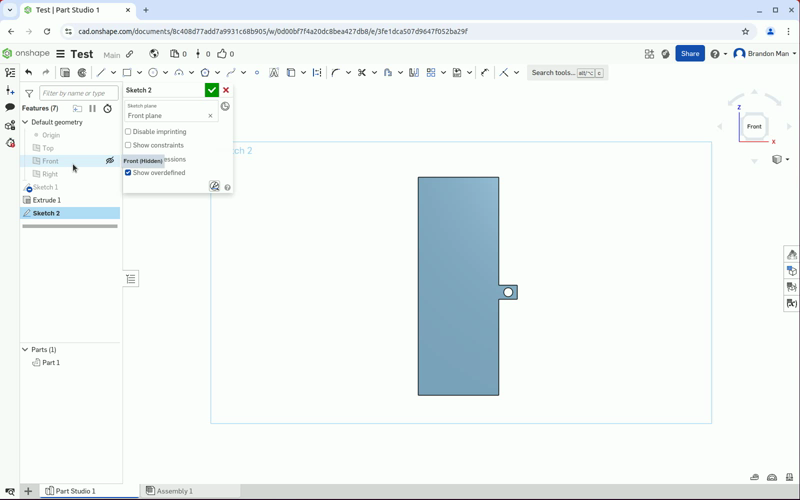
mouse_move(73, 352)
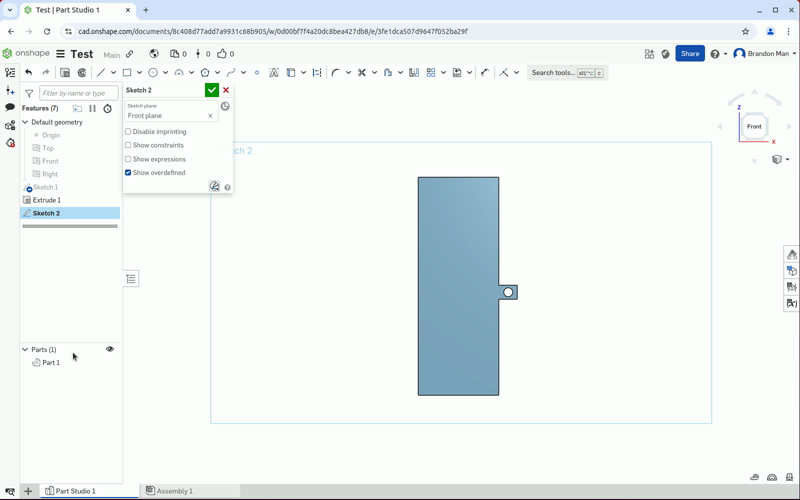
key(y)
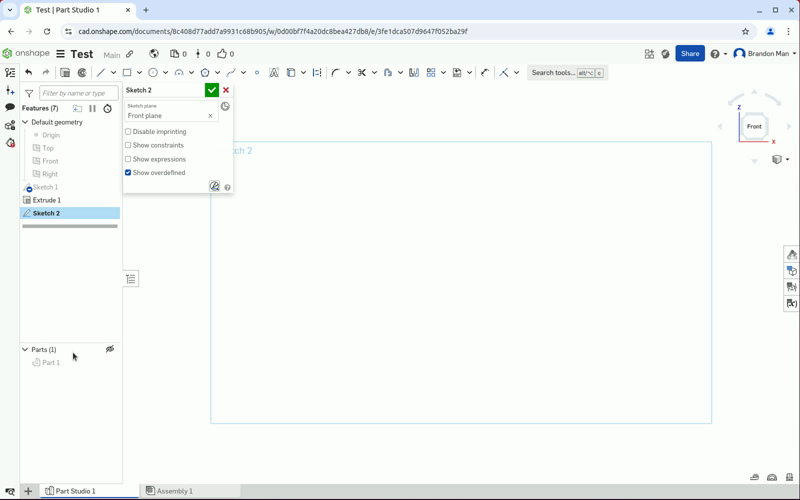
key(l)
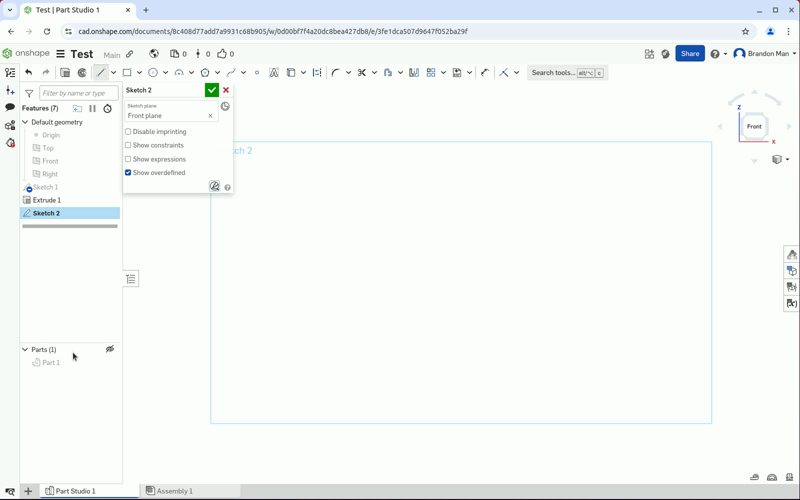
key_down(shift)
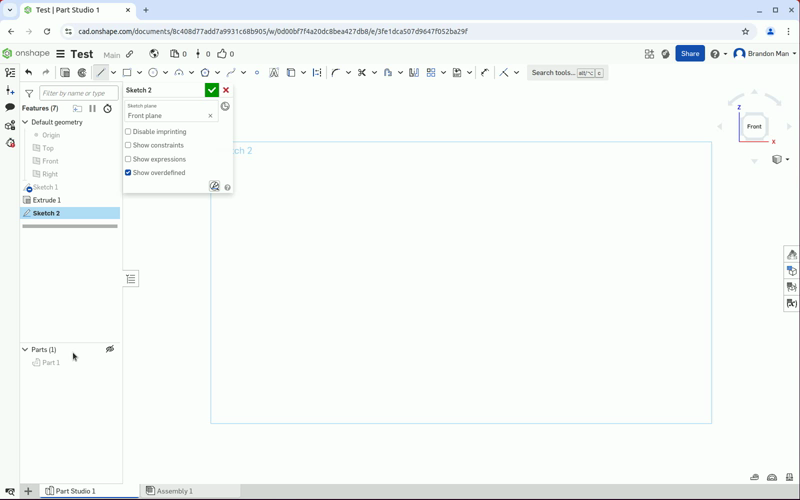
mouse_move(401, 298)
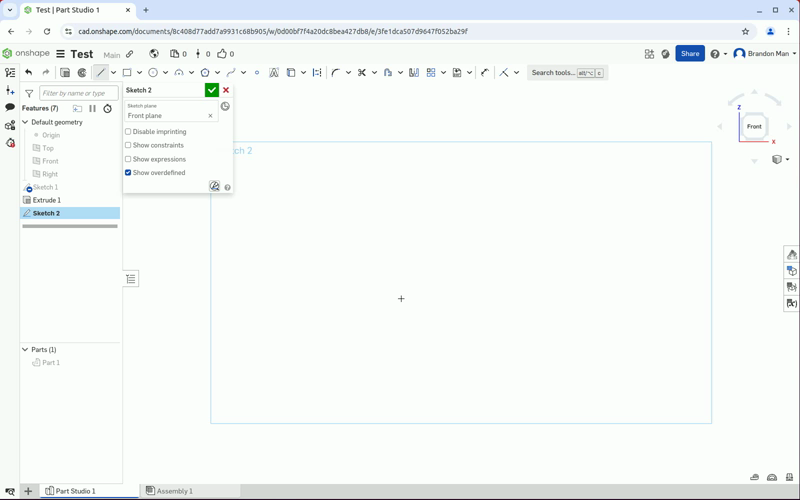
click(401, 298)
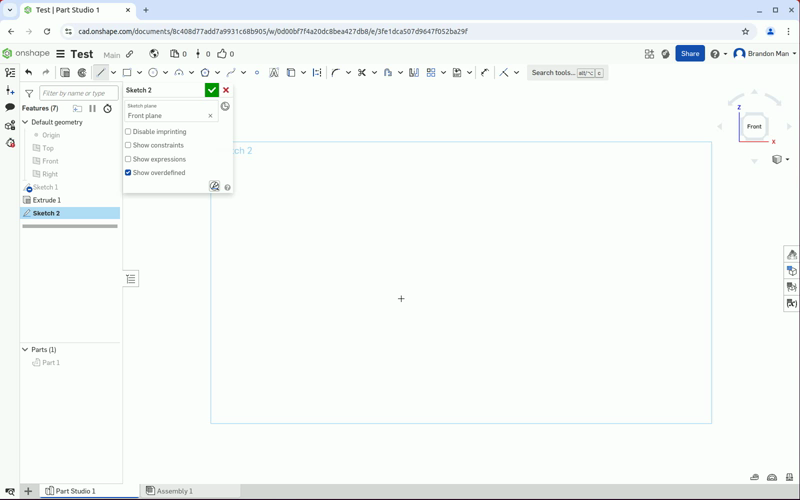
key_up(shift)
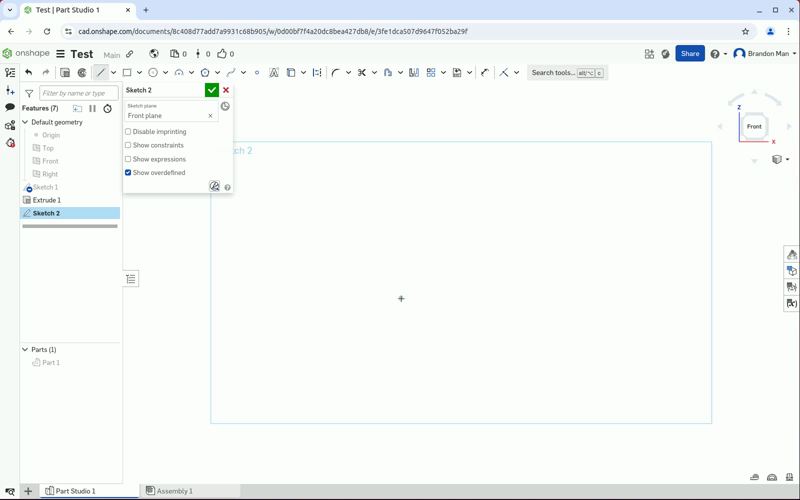
key_down(shift)
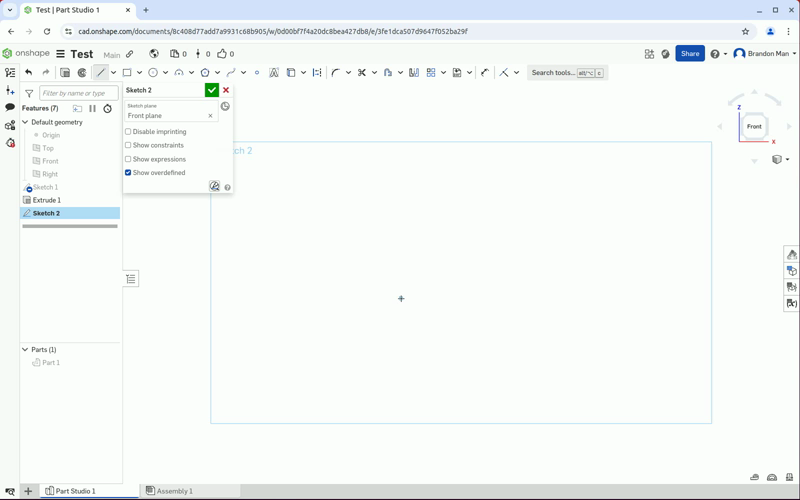
mouse_move(431, 298)
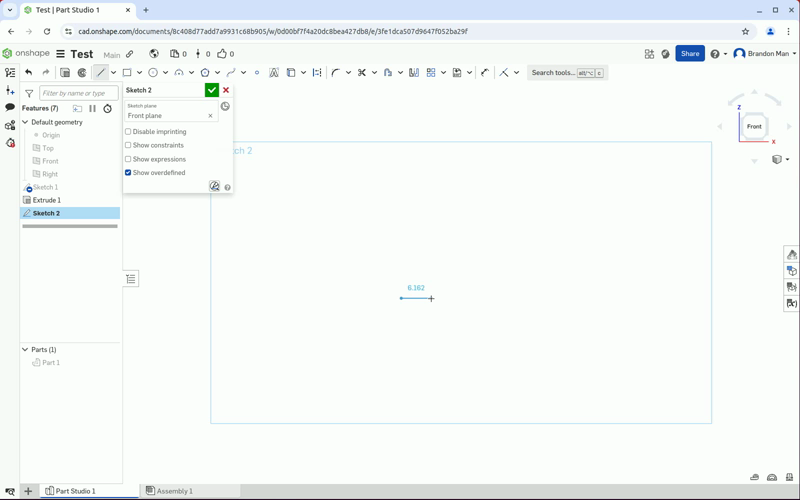
mouse_move(420, 298)
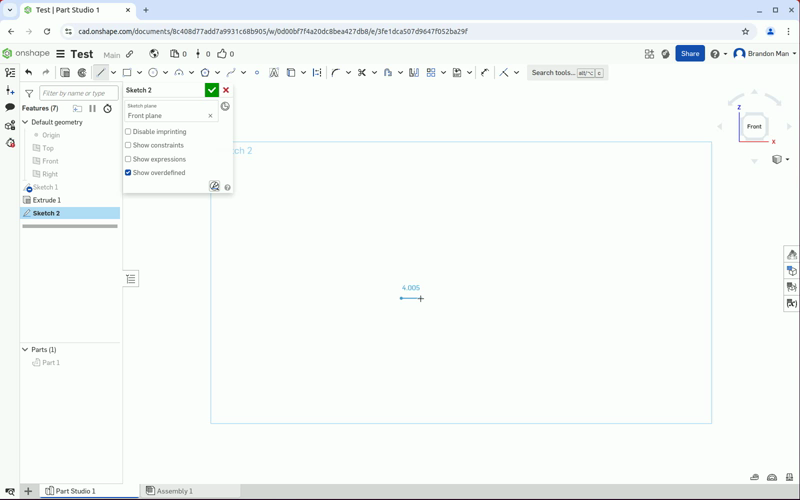
click(420, 298)
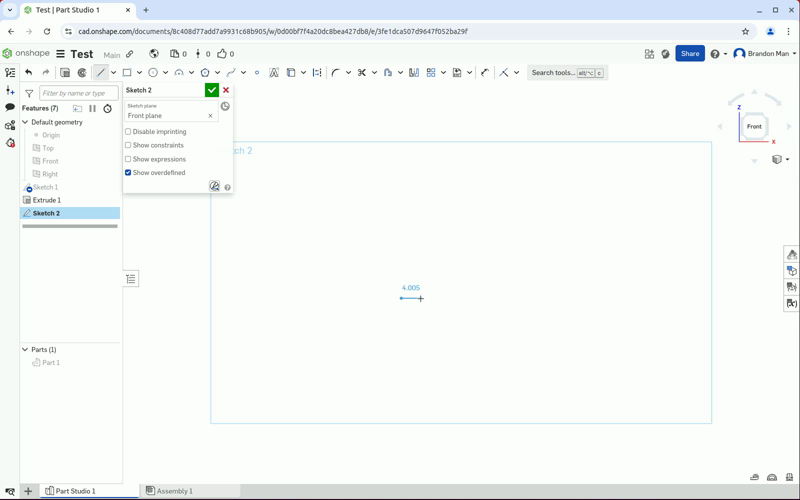
key_up(shift)
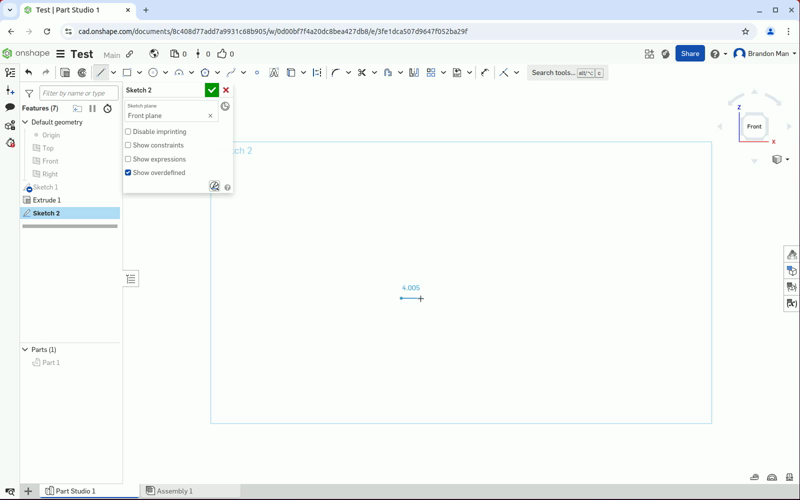
key_down(shift)
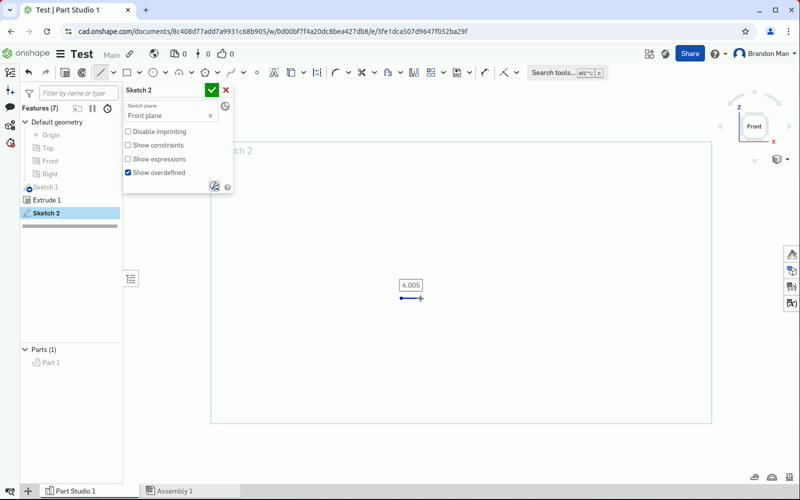
mouse_move(450, 298)
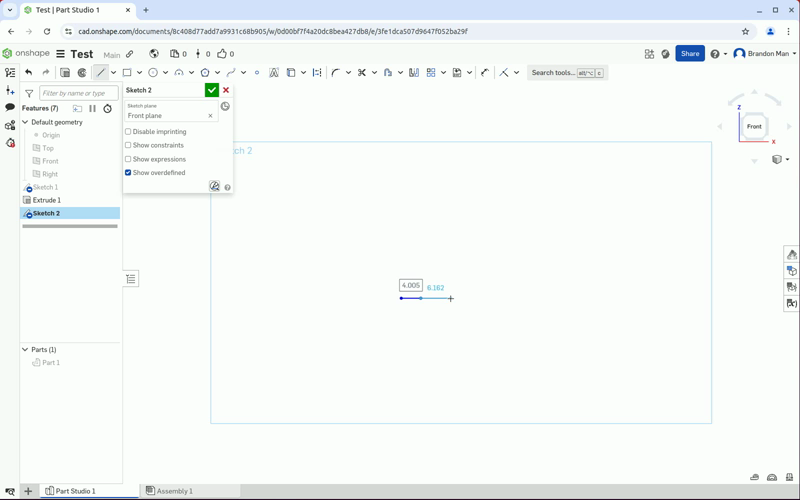
mouse_move(420, 284)
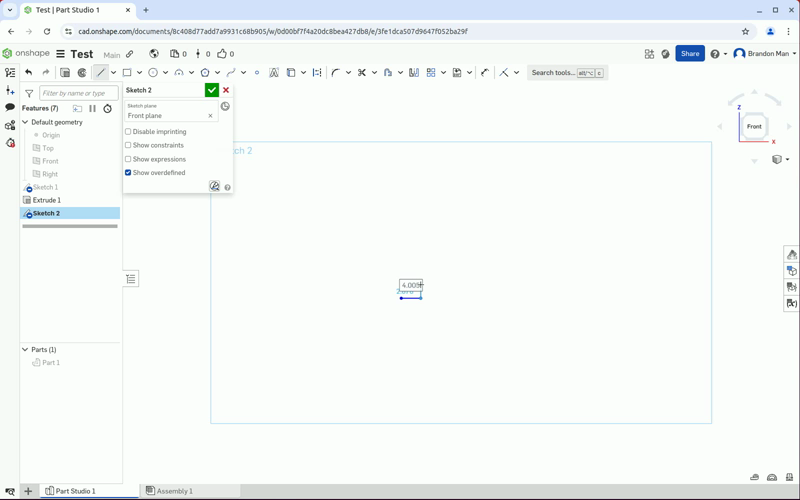
click(420, 284)
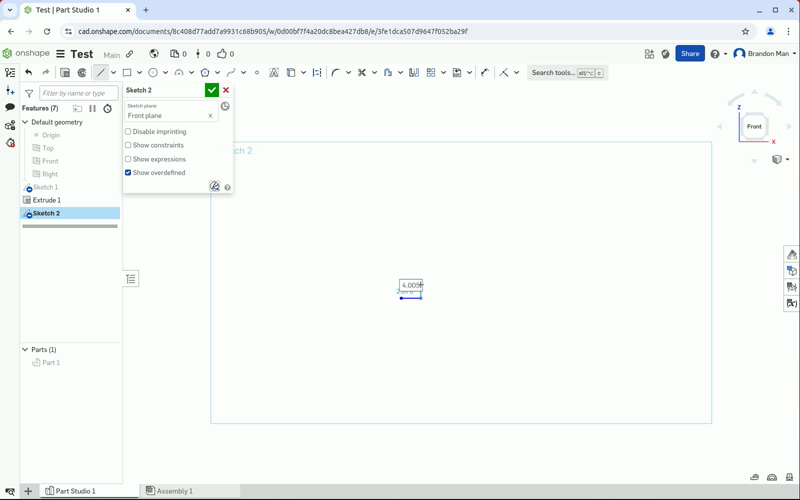
key_up(shift)
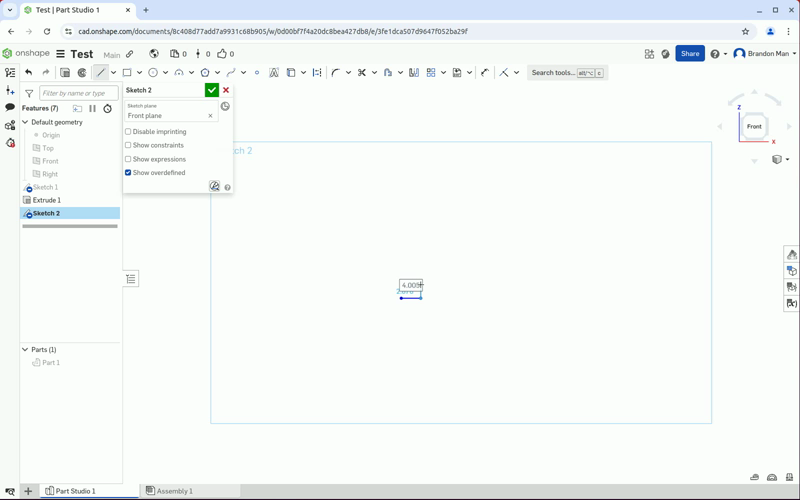
key_down(shift)
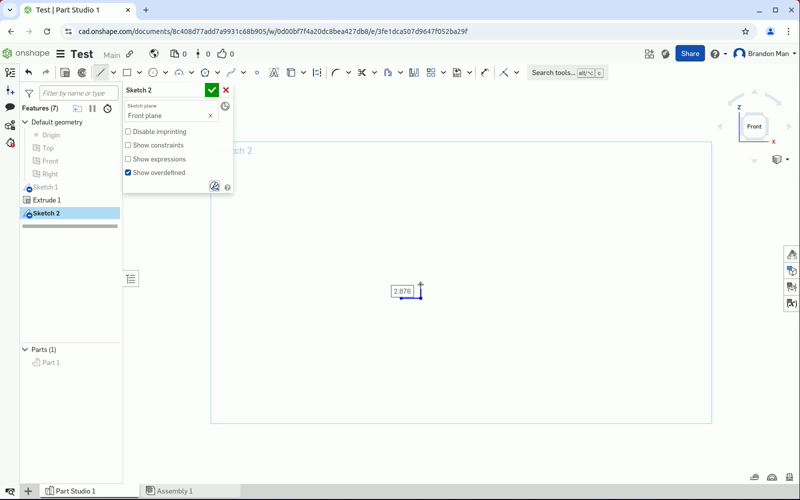
mouse_move(450, 284)
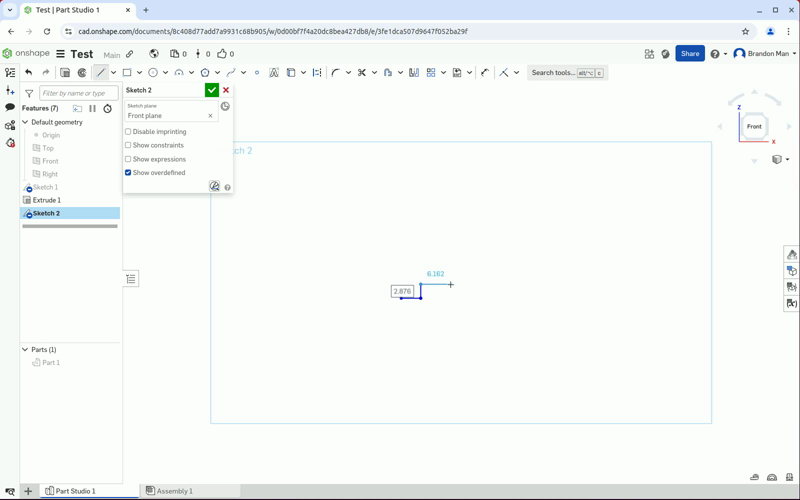
mouse_move(401, 284)
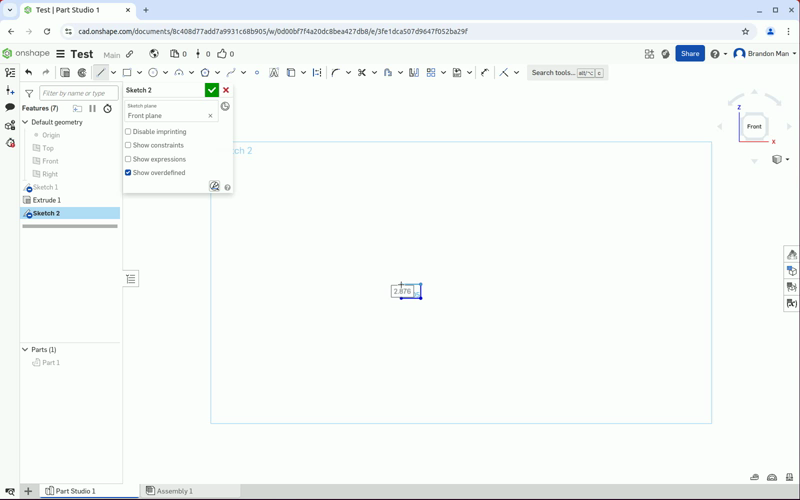
click(401, 284)
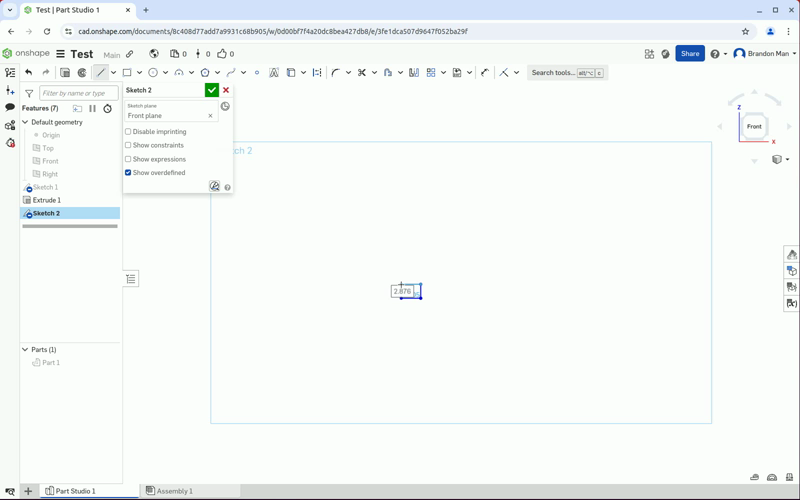
key_up(shift)
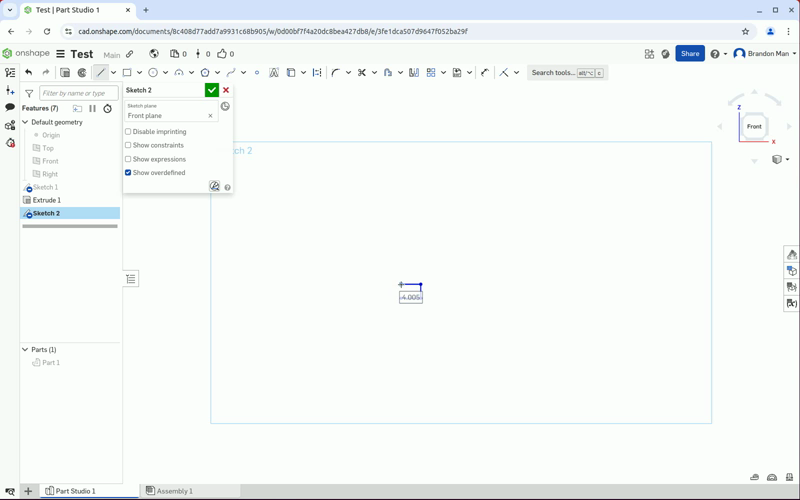
mouse_move(431, 284)
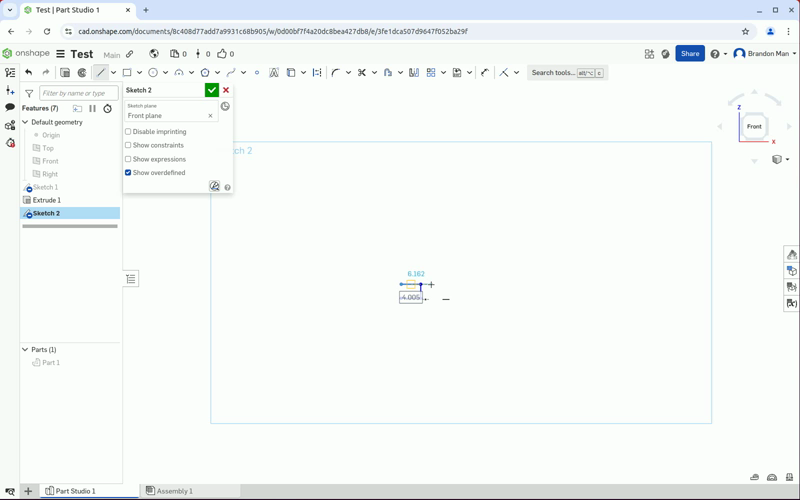
key_down(shift)
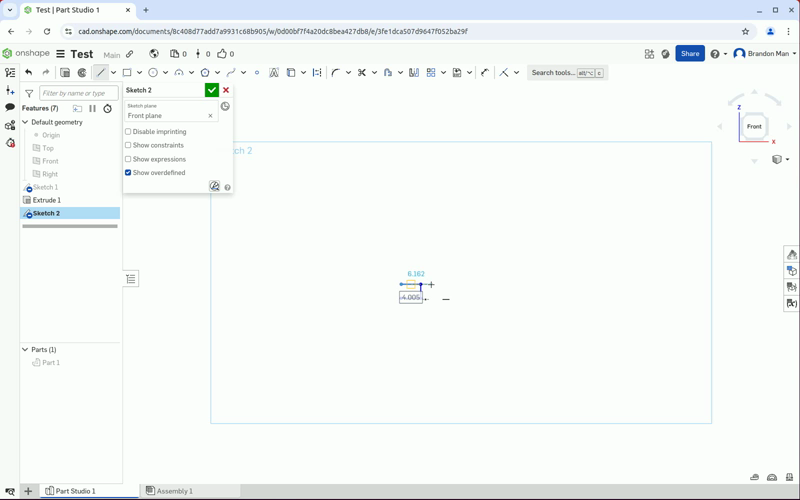
mouse_move(401, 298)
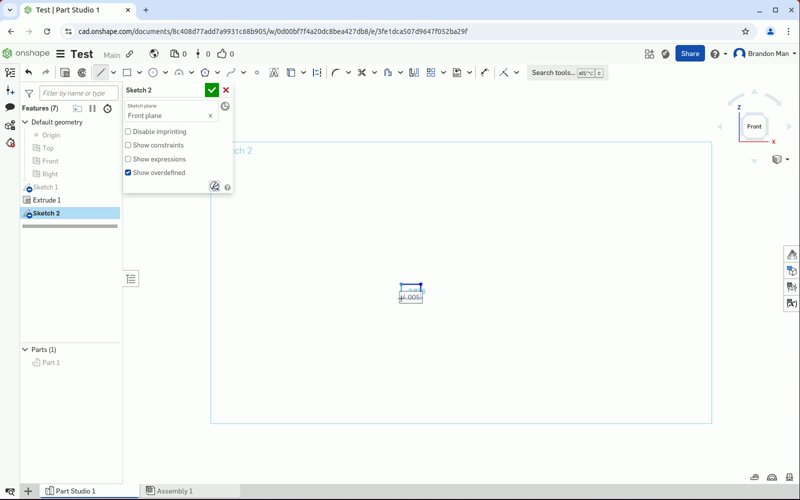
key_up(shift)
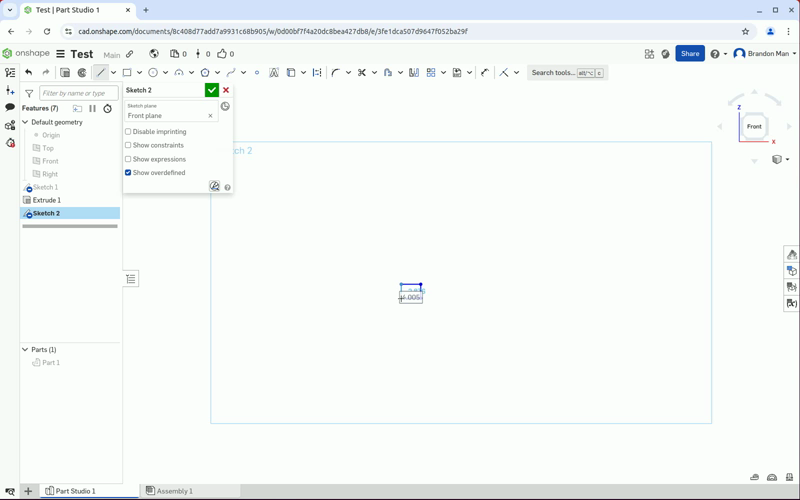
click(401, 298)
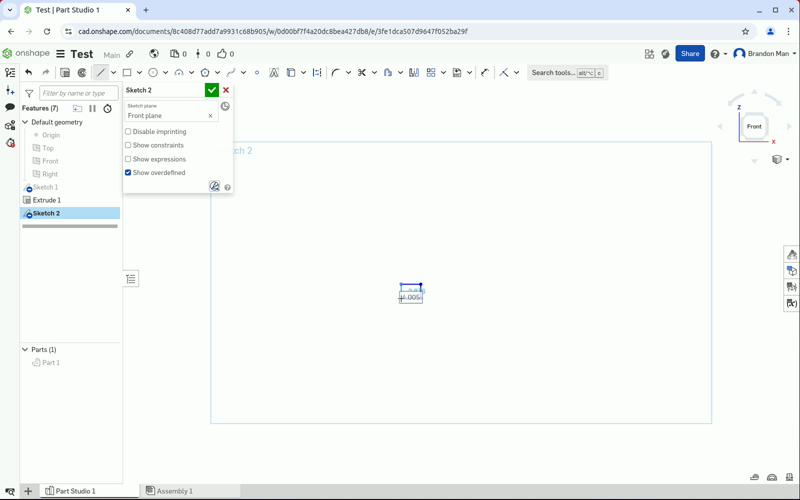
key(esc)
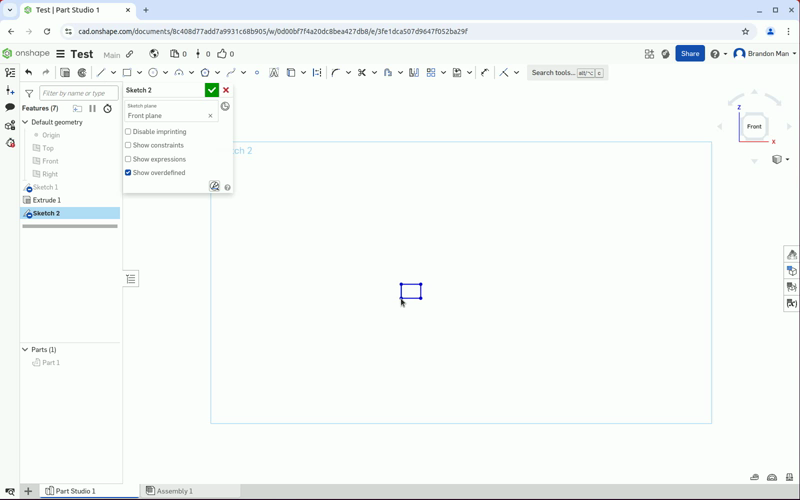
key(c)
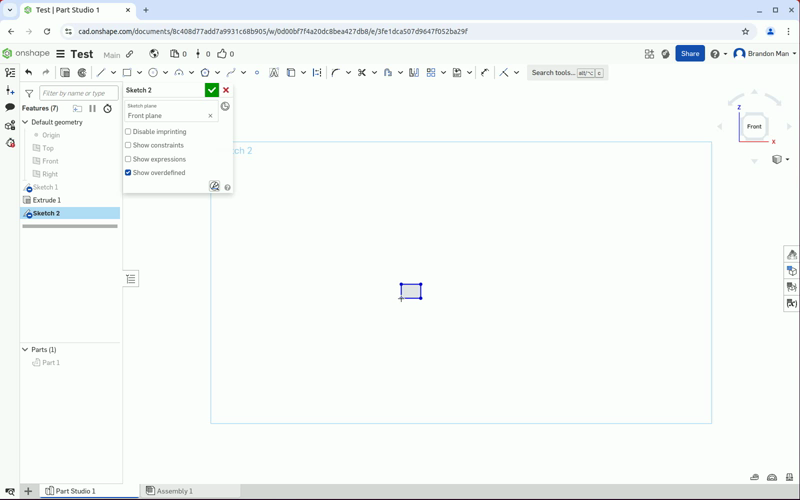
key_down(shift)
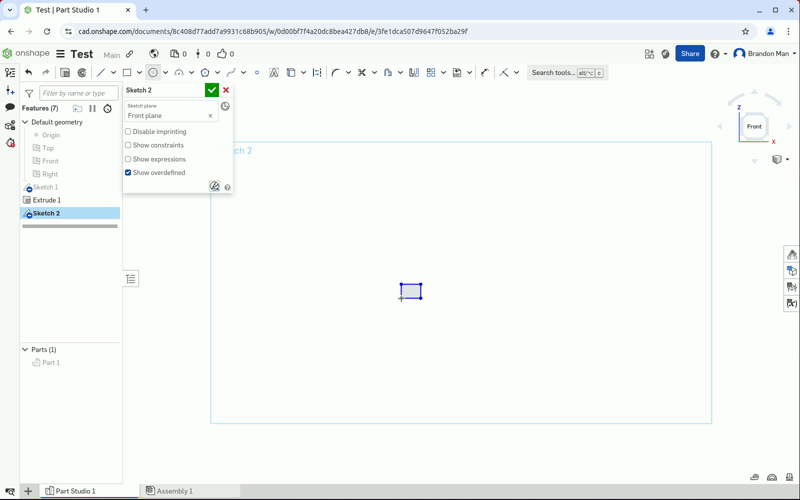
mouse_move(411, 291)
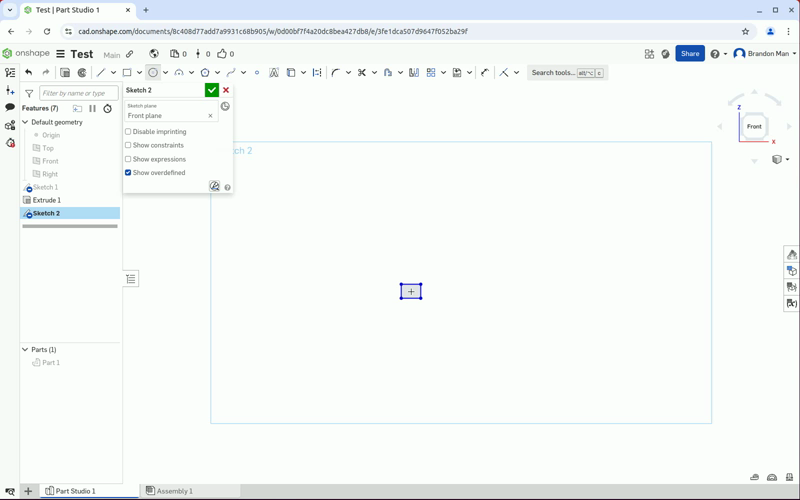
click(411, 291)
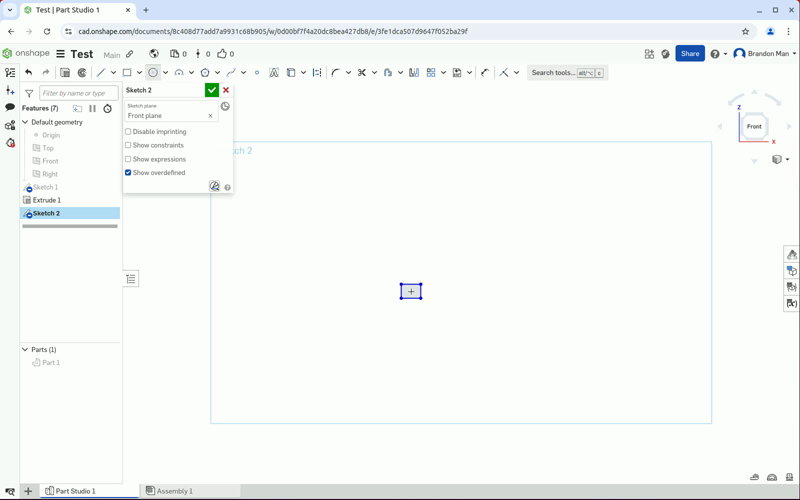
key_up(shift)
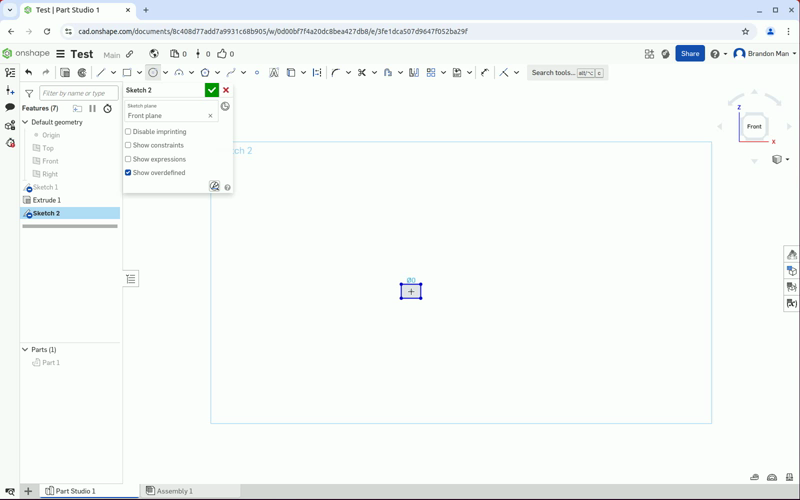
mouse_move(415, 291)
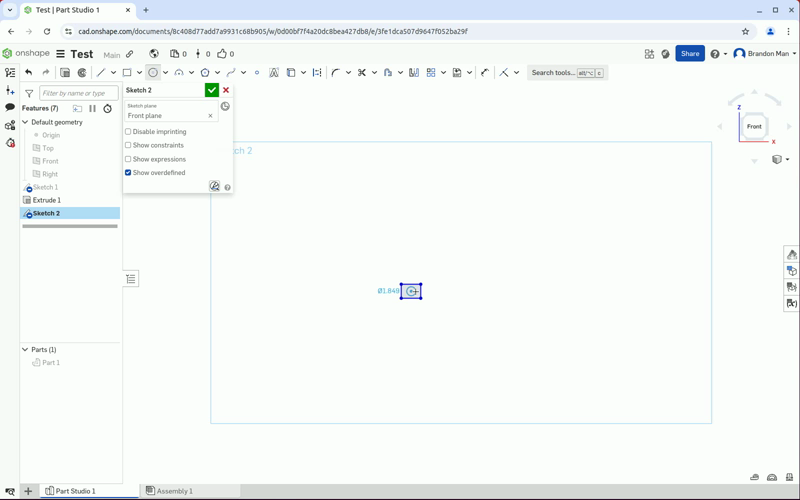
click(415, 291)
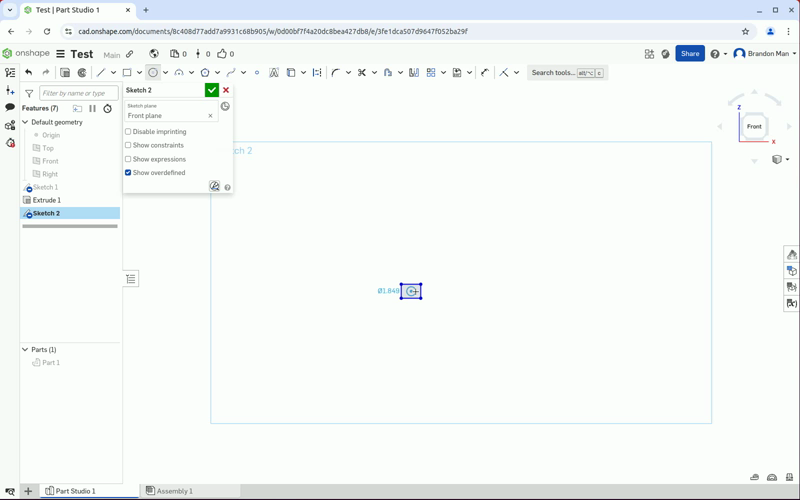
key(esc)
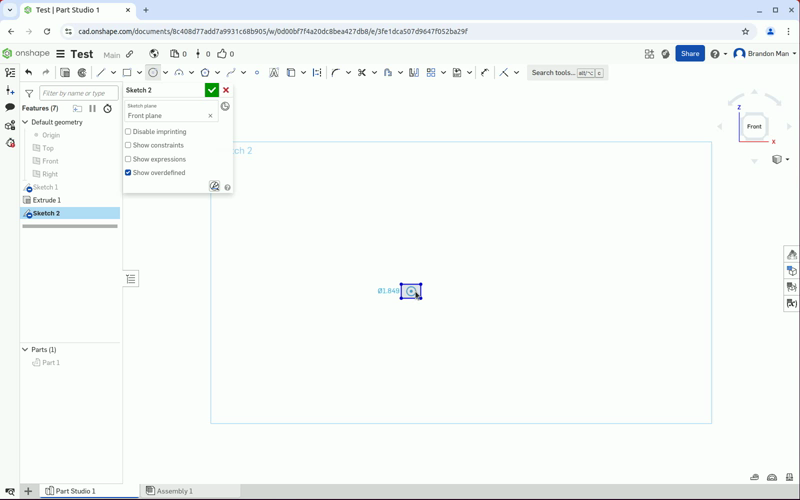
mouse_move(405, 286)
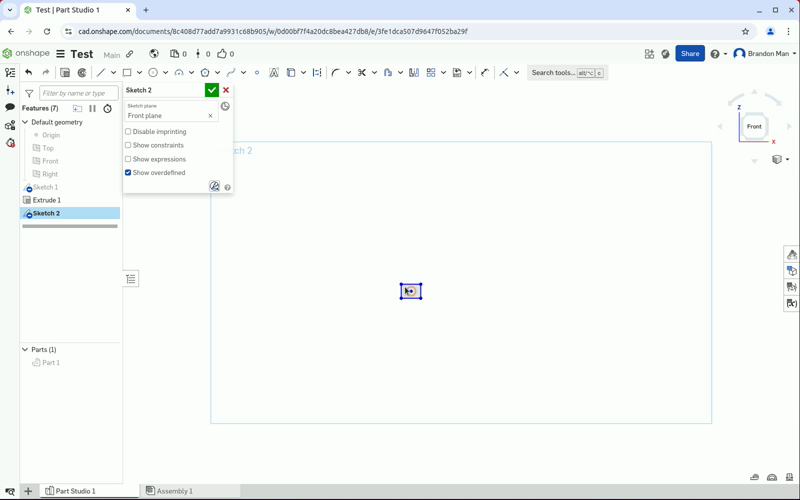
scroll(6)
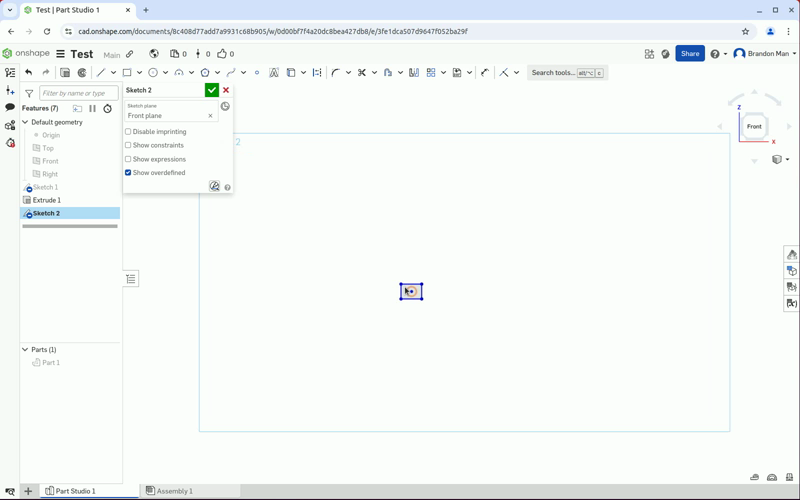
scroll(6)
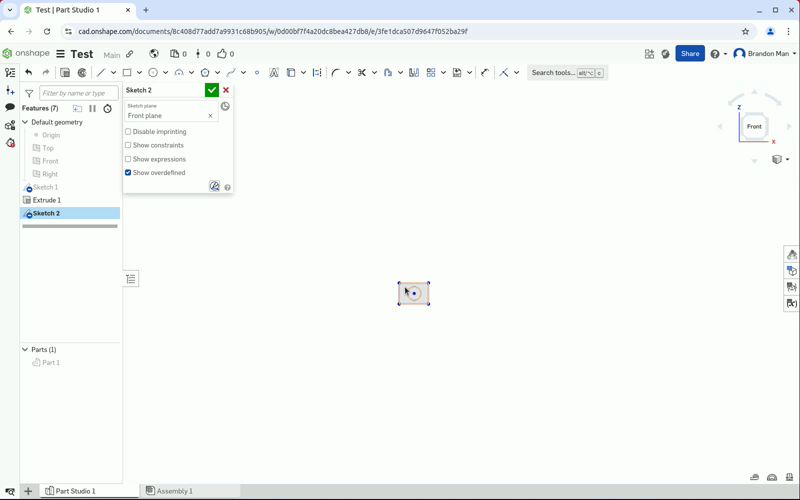
scroll(6)
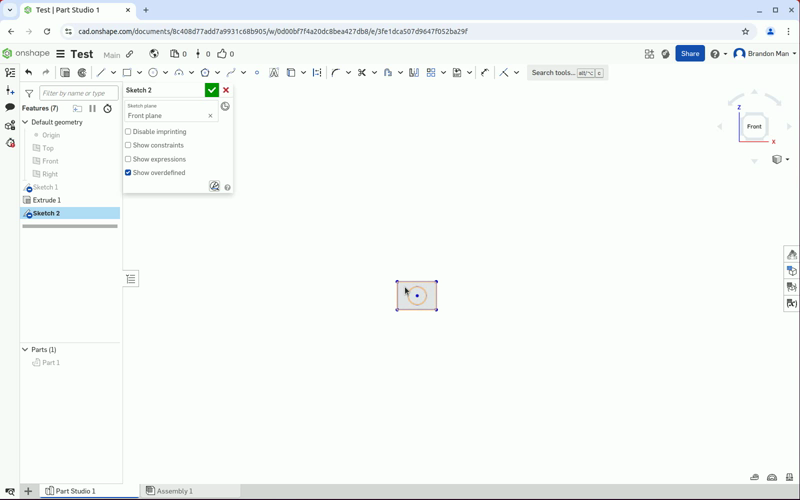
scroll(6)
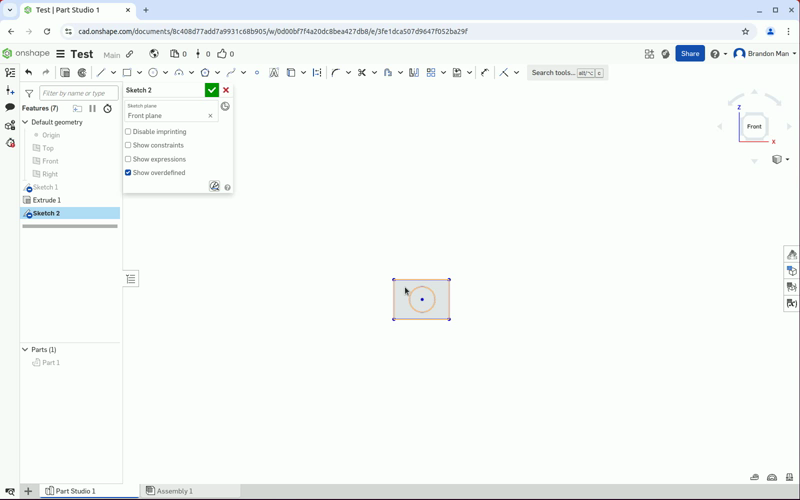
scroll(6)
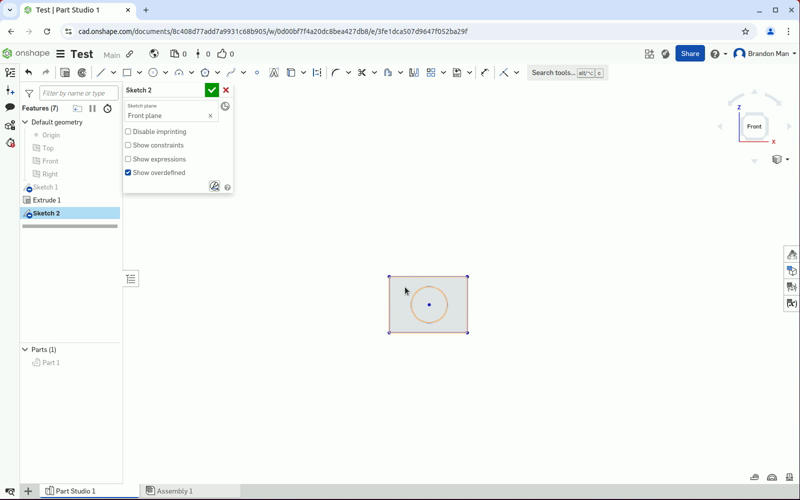
scroll(6)
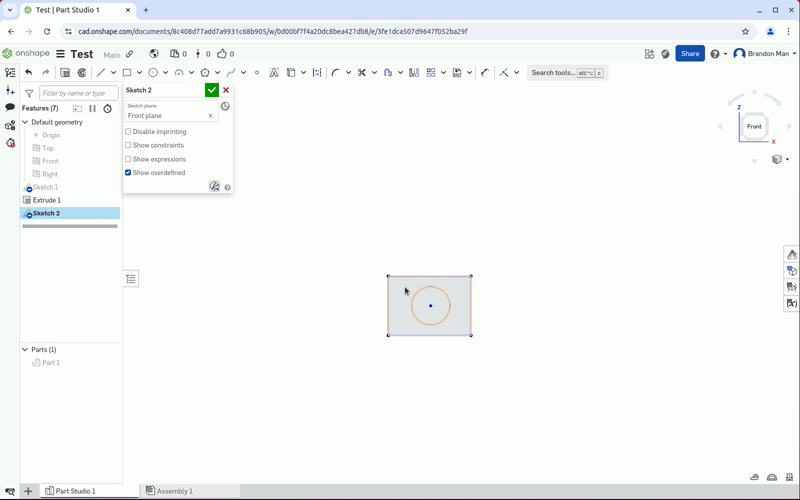
scroll(6)
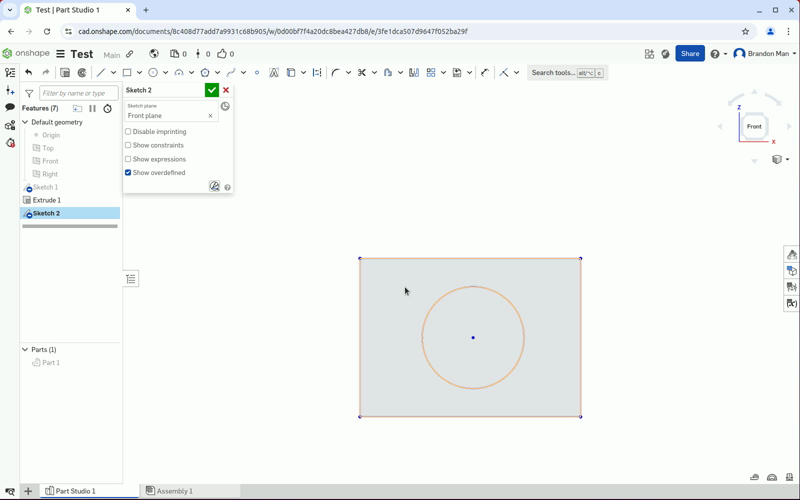
click(405, 286)
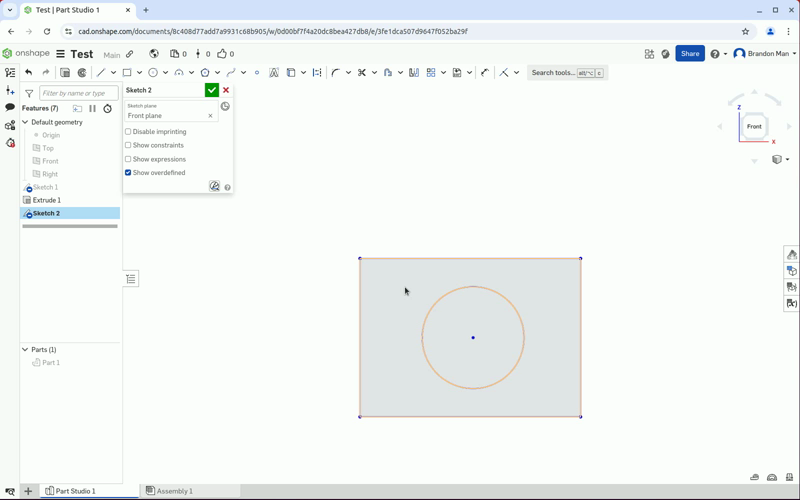
scroll(-6)
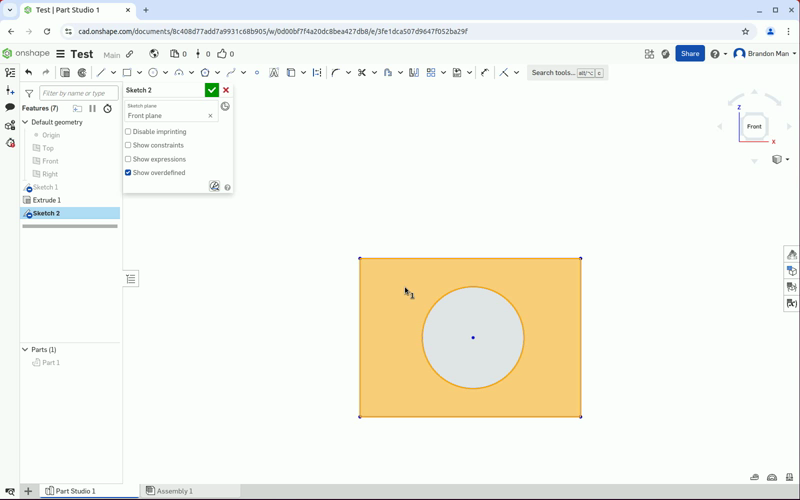
scroll(-6)
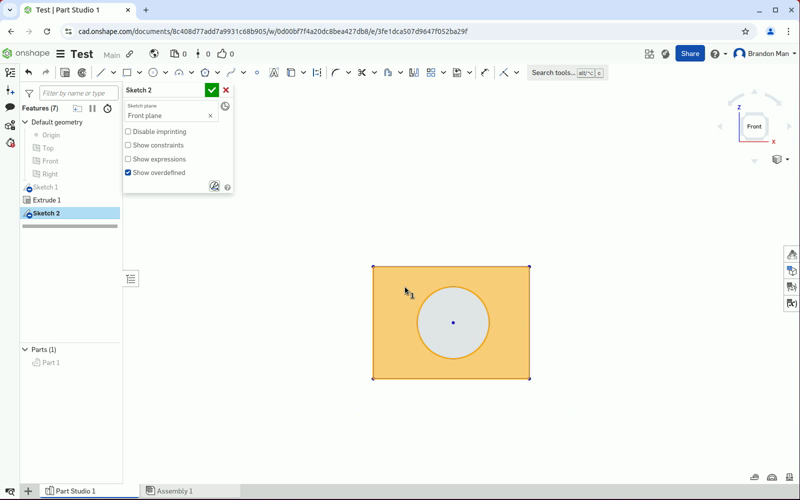
scroll(-6)
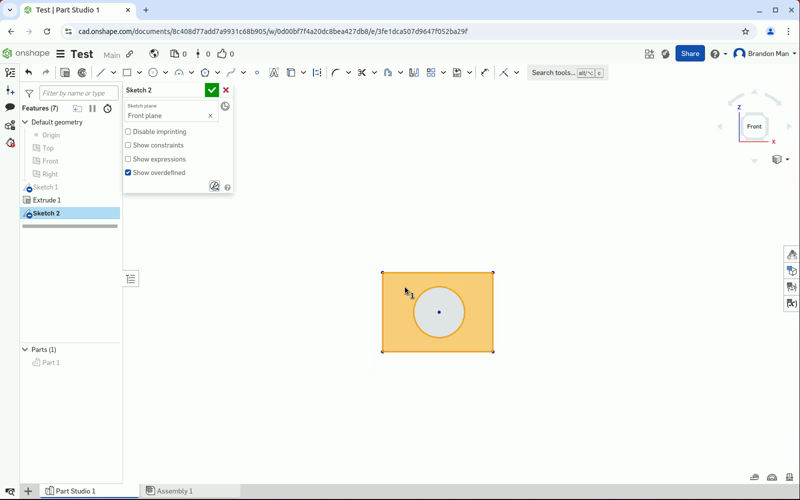
scroll(-6)
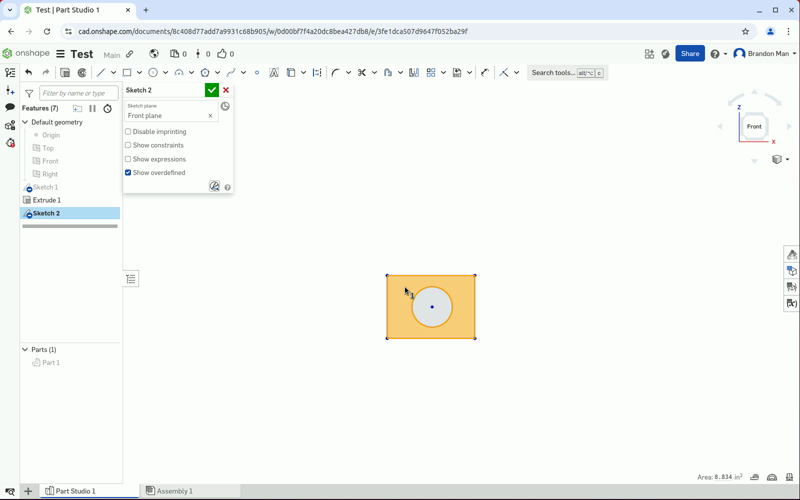
scroll(-6)
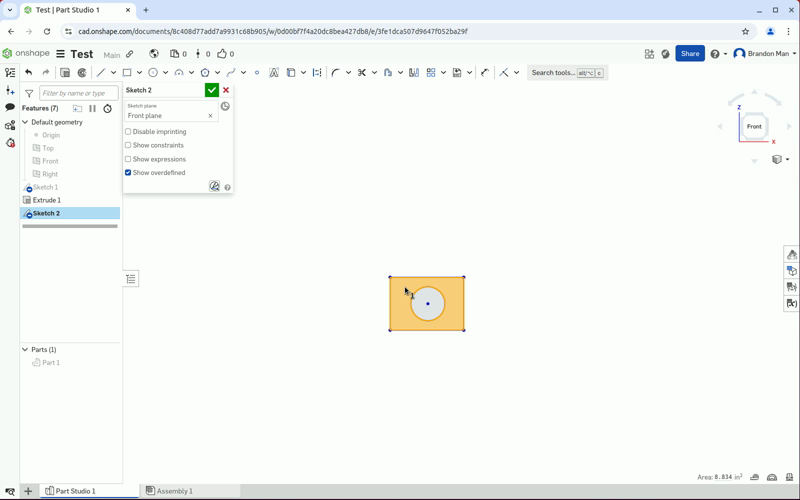
scroll(-6)
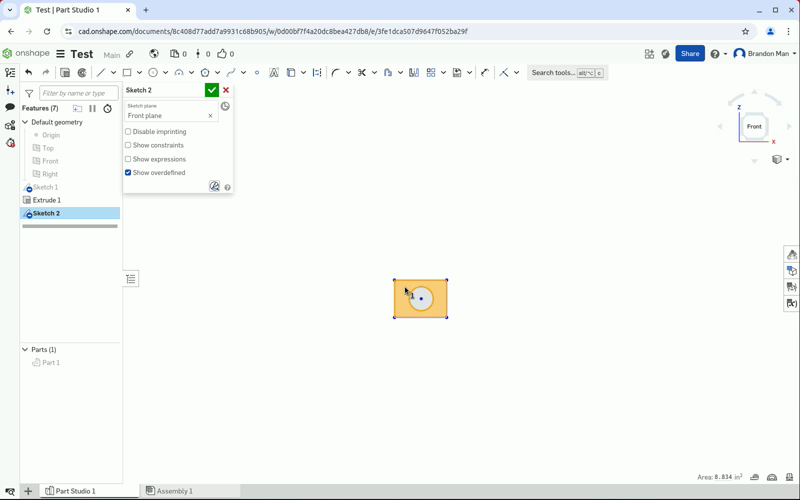
scroll(-6)
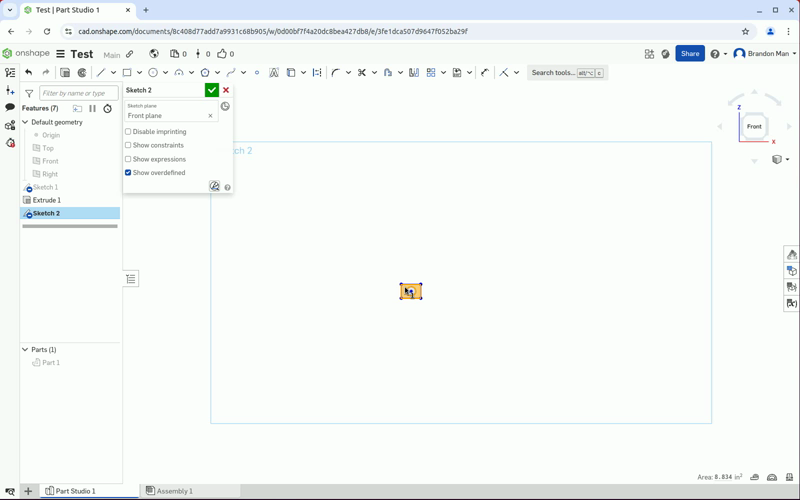
mouse_move(73, 352)
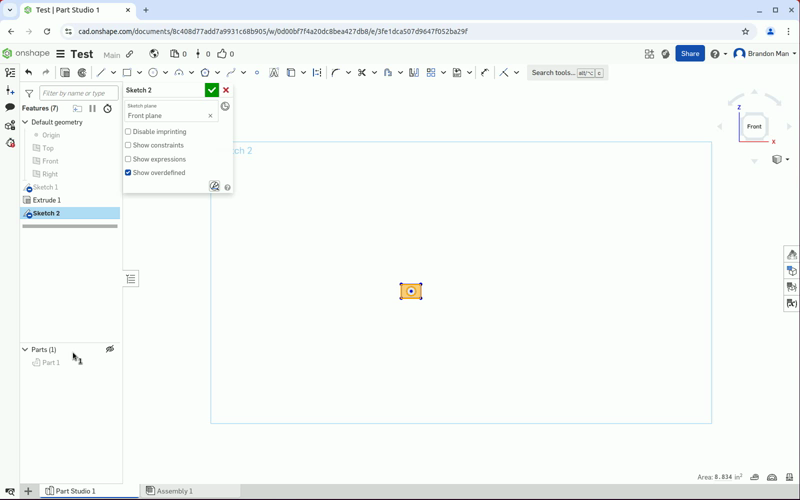
key(shift+y)
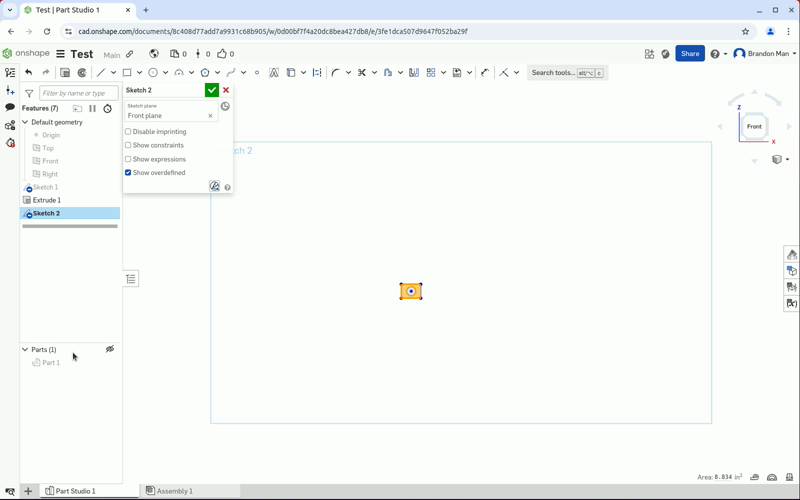
key(shift+e)
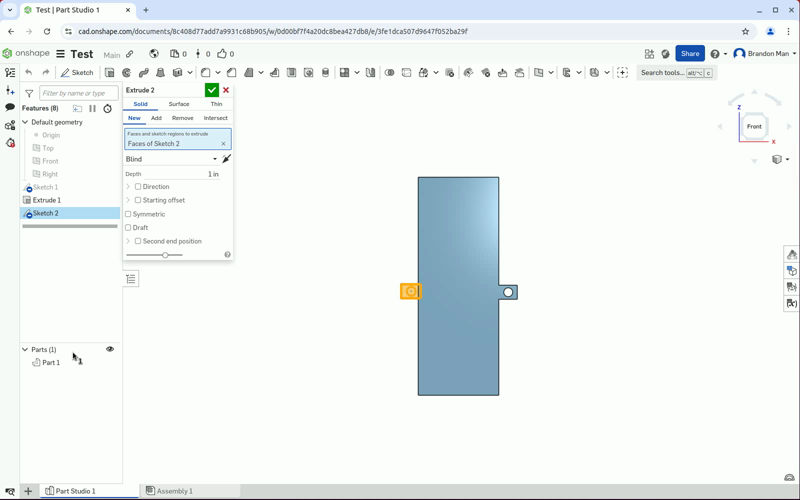
mouse_move(143, 106)
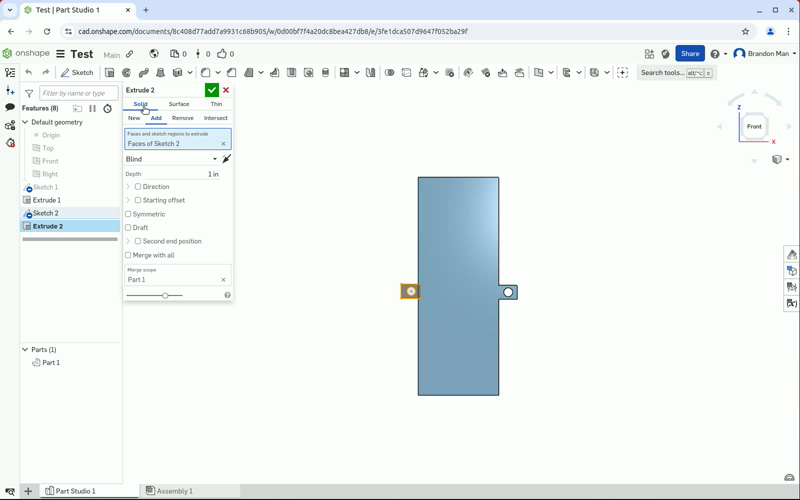
click(143, 106)
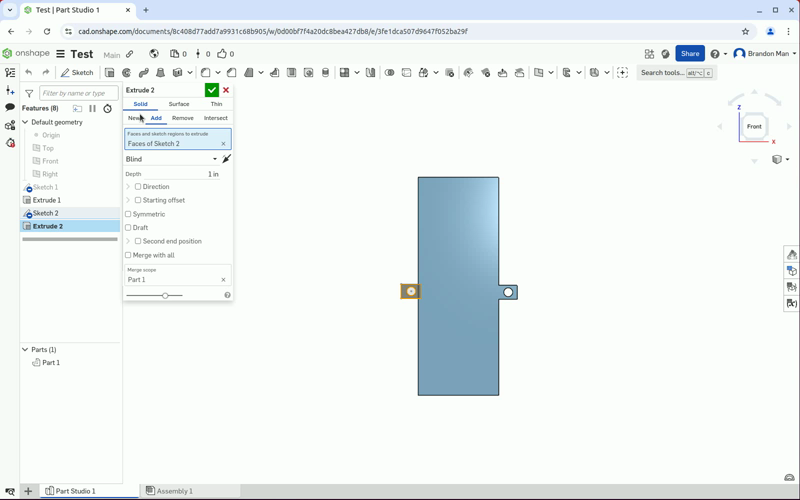
mouse_move(137, 120)
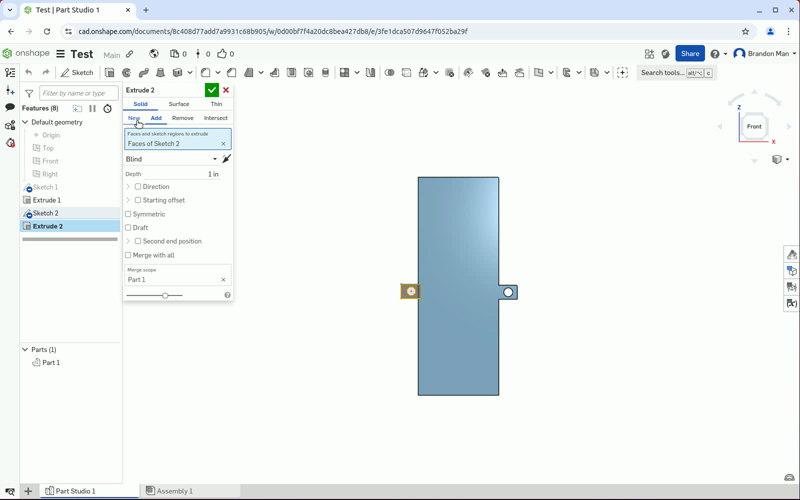
click(137, 120)
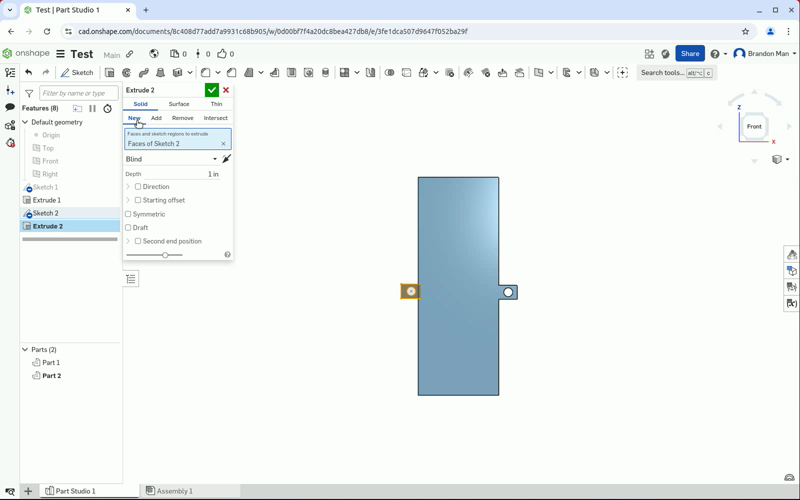
key(tab, 4)
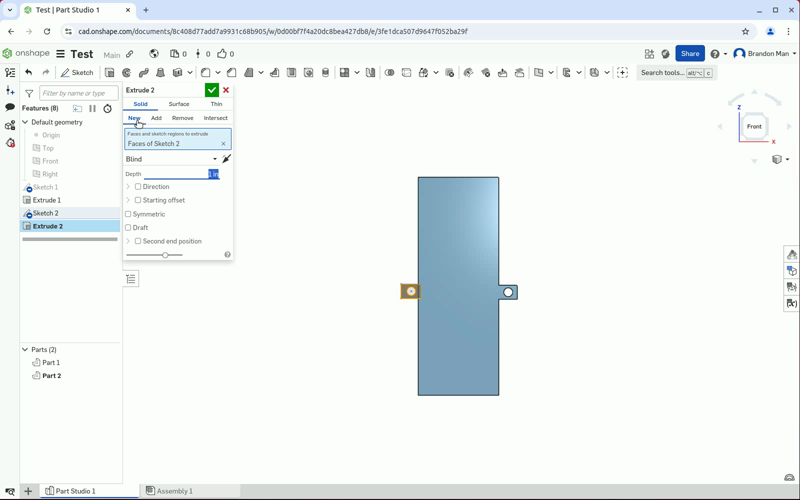
text(8.184)
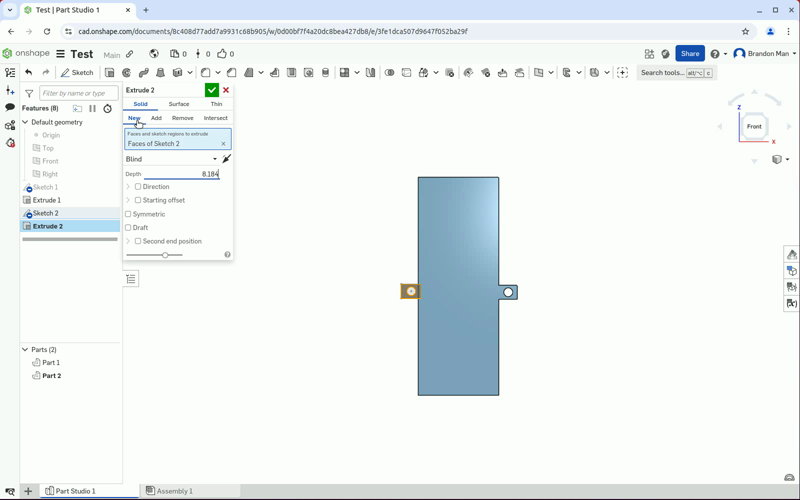
key(enter)
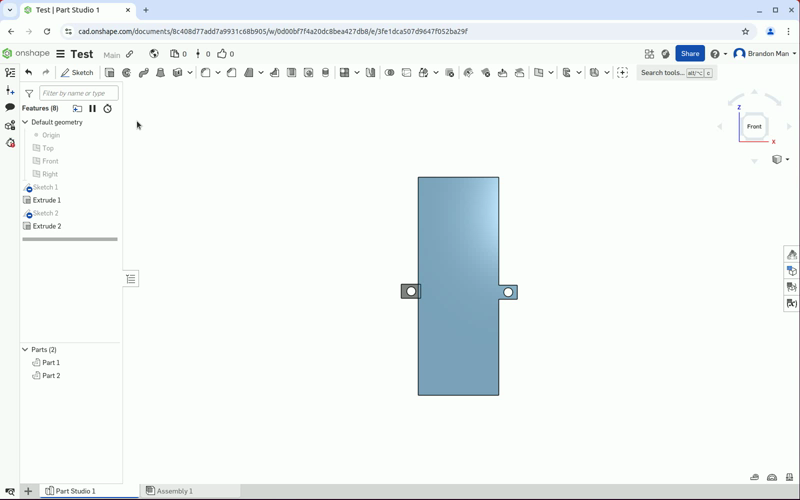
key(shift+h)
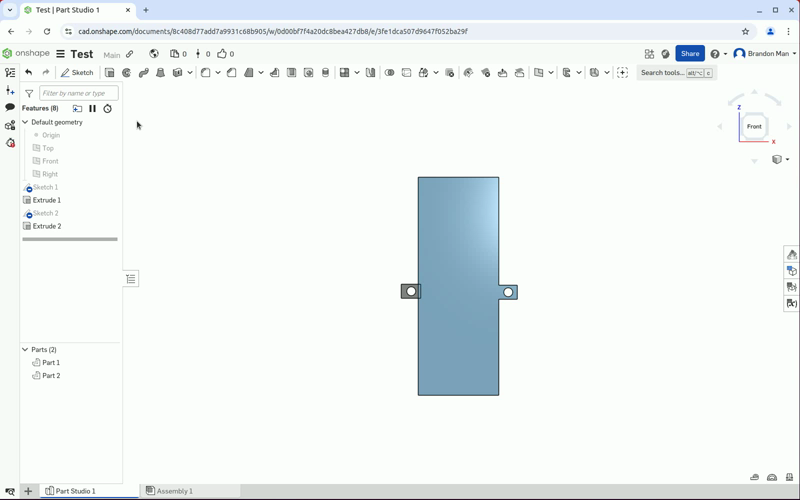
key(shift+h)
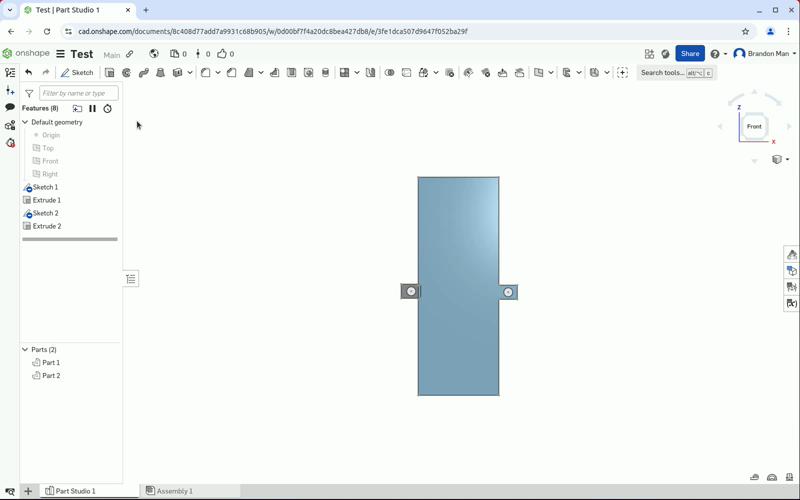
key(shift+7)
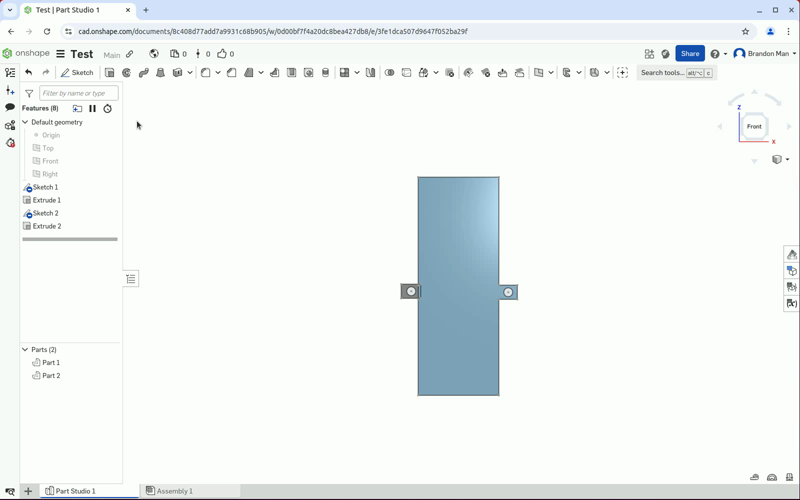
key(left, 2)
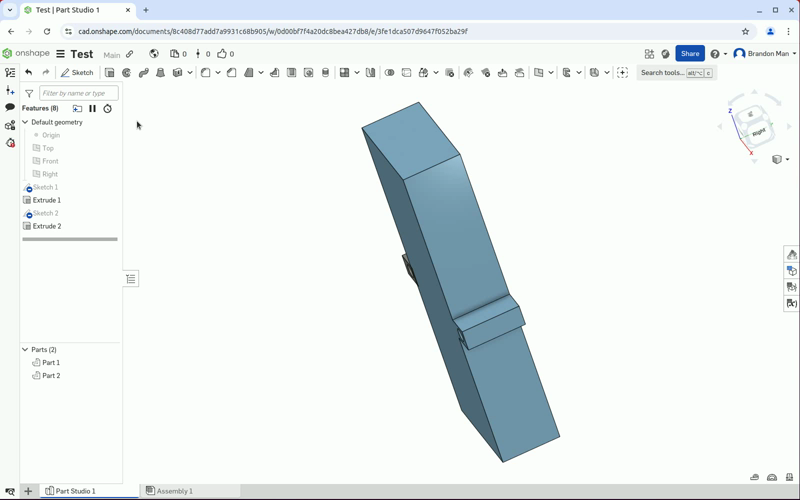
key(down, 2)
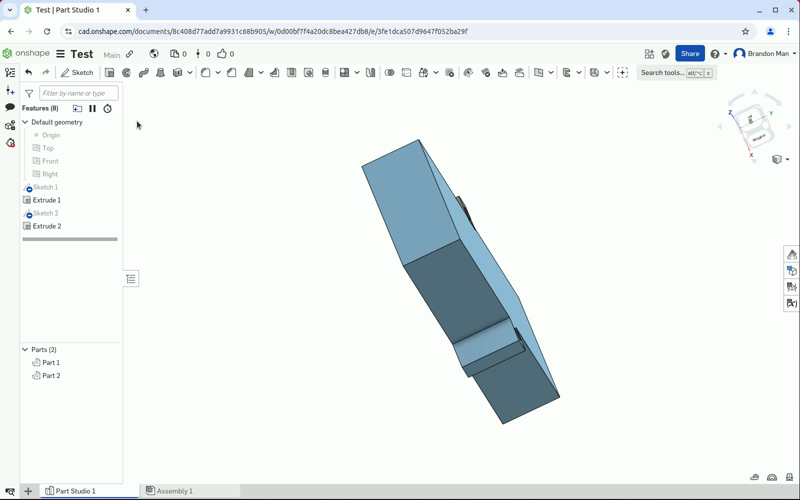
key(up, 2)
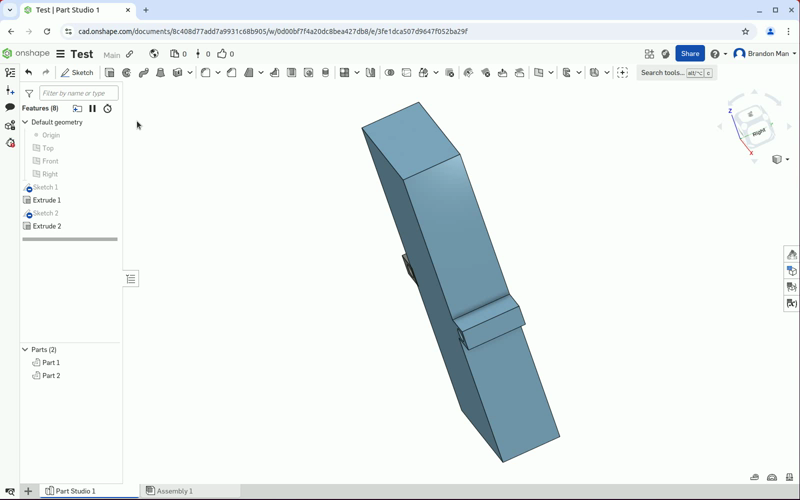
key(right, 2)
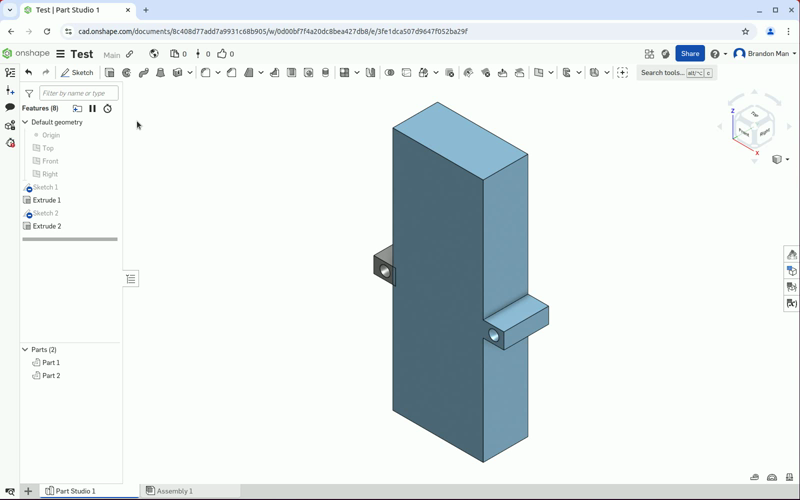
mouse_move(73, 189)
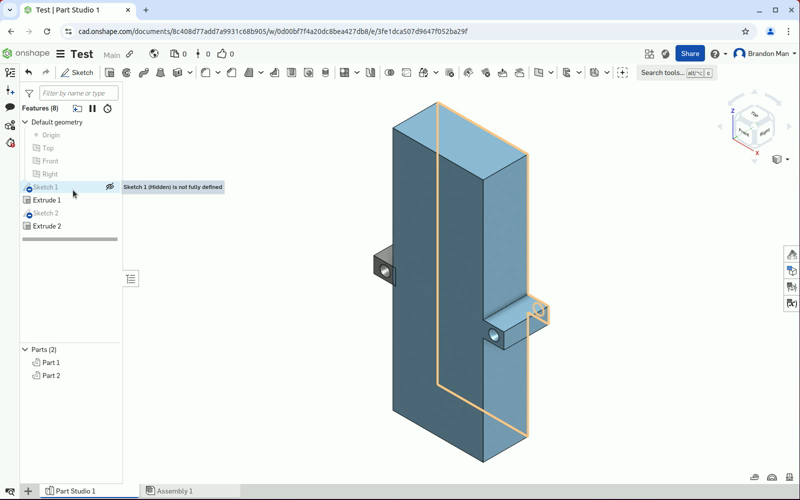
click(73, 189)